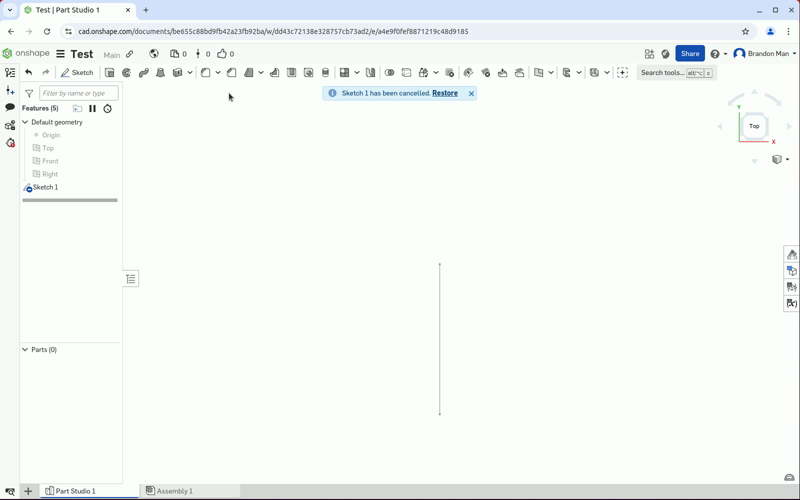
key(shift+h)
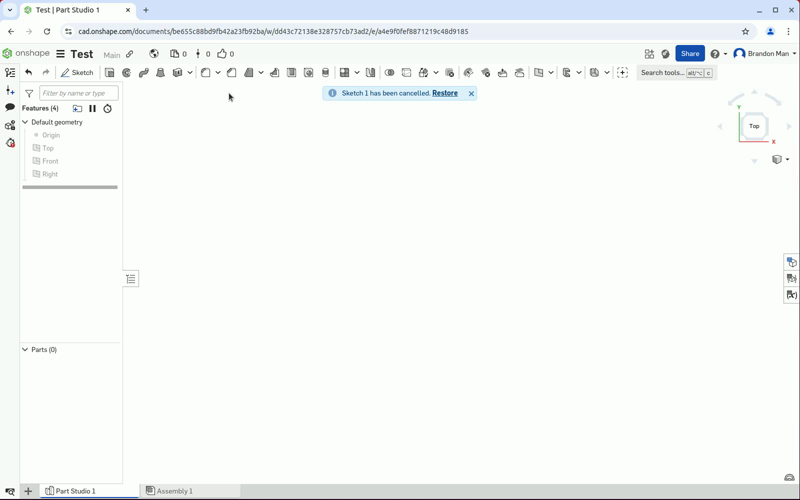
mouse_move(73, 352)
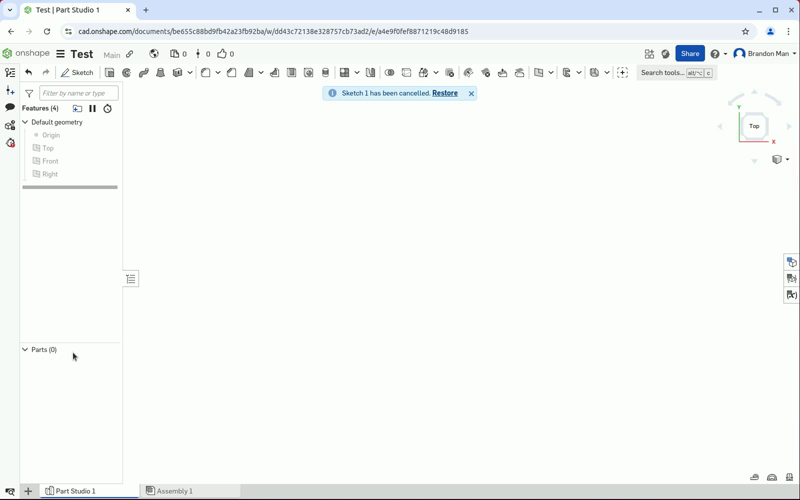
key(y)
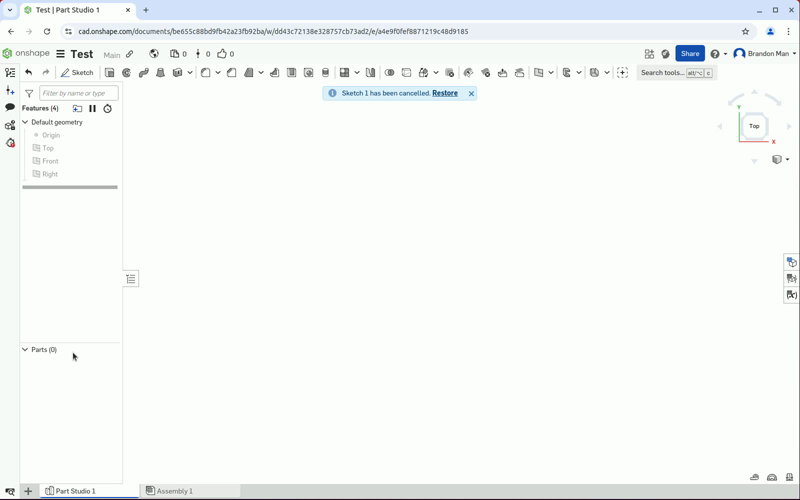
key(shift+p)
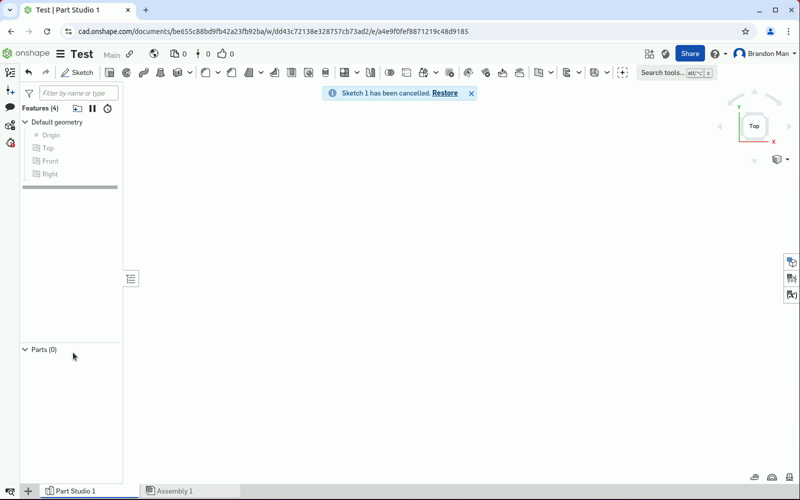
key(space)
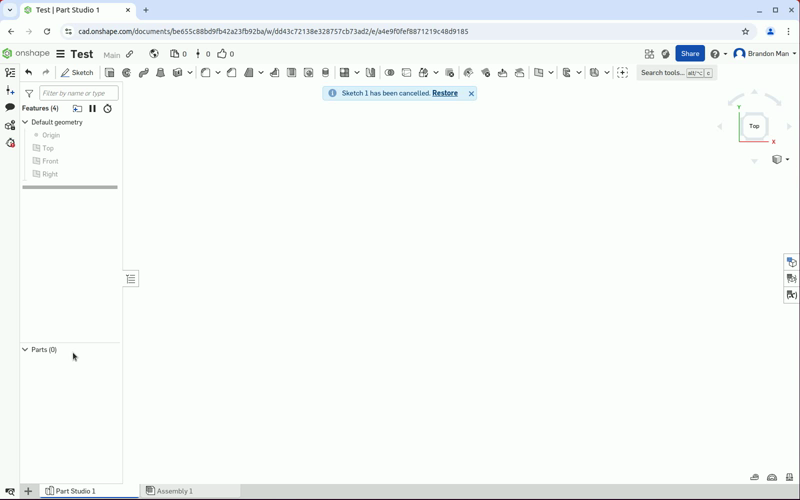
key_down(shift)
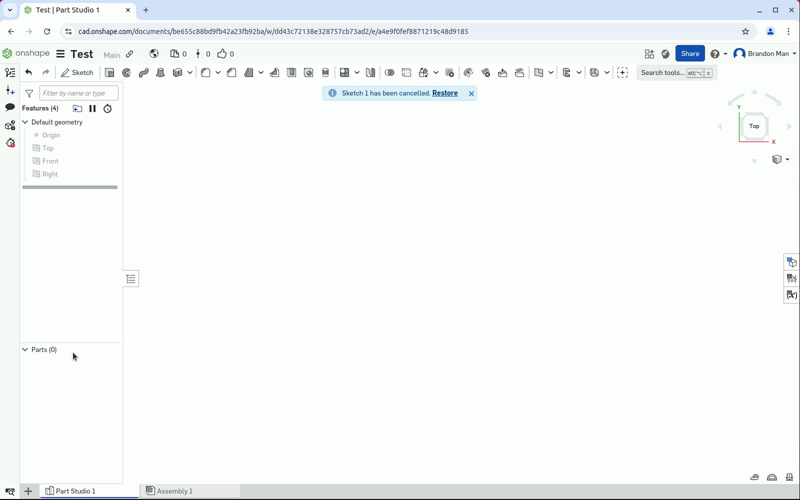
key(up)
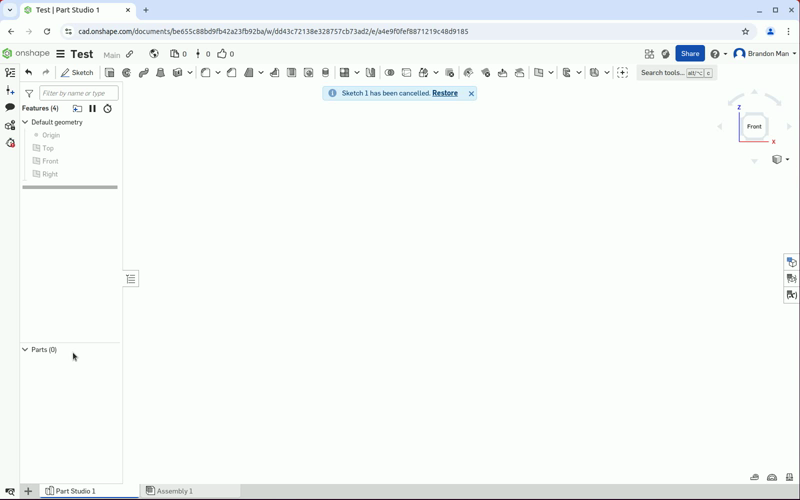
key_up(shift)
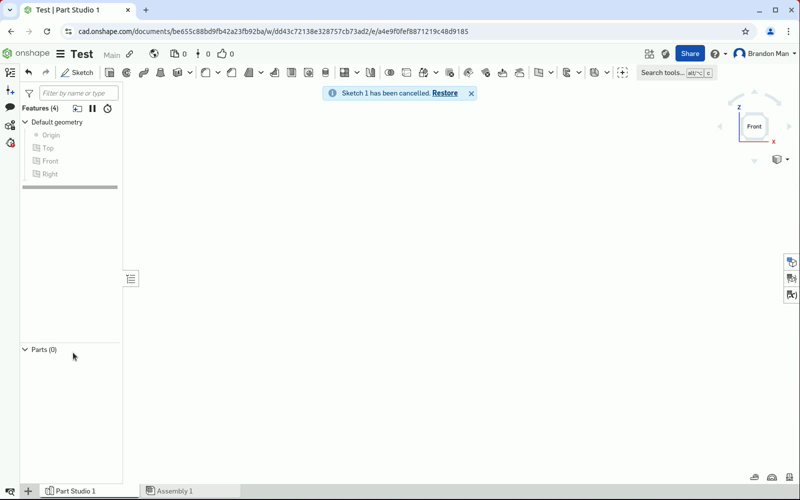
mouse_move(73, 352)
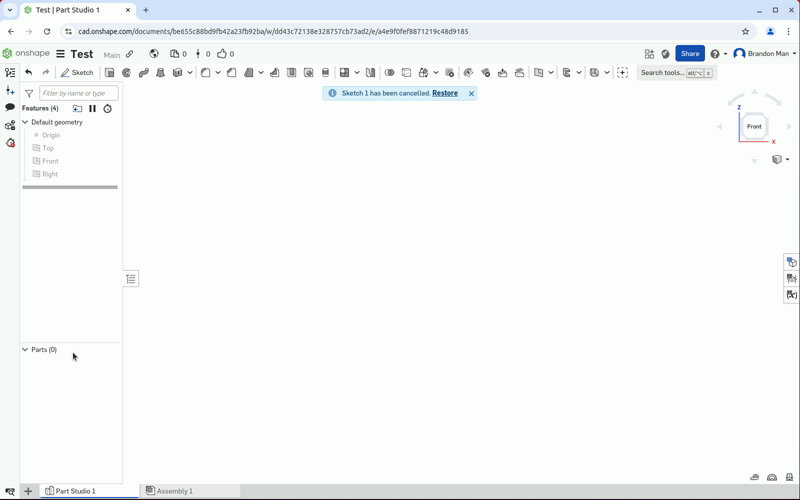
key(shift+y)
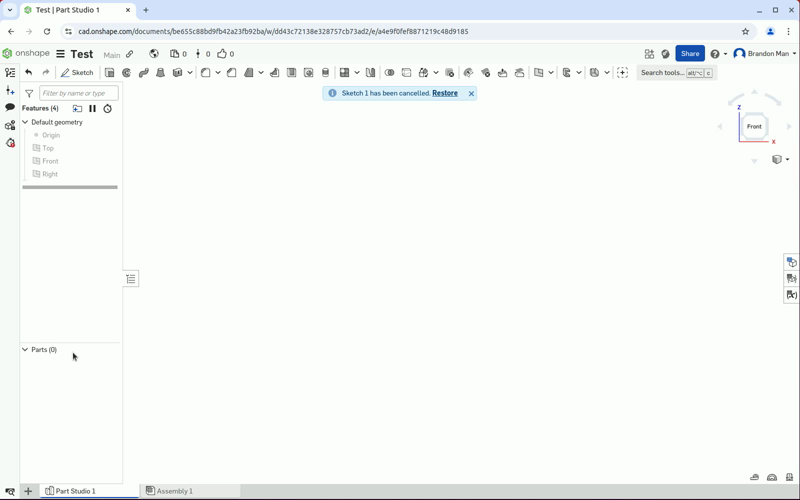
key(shift+s)
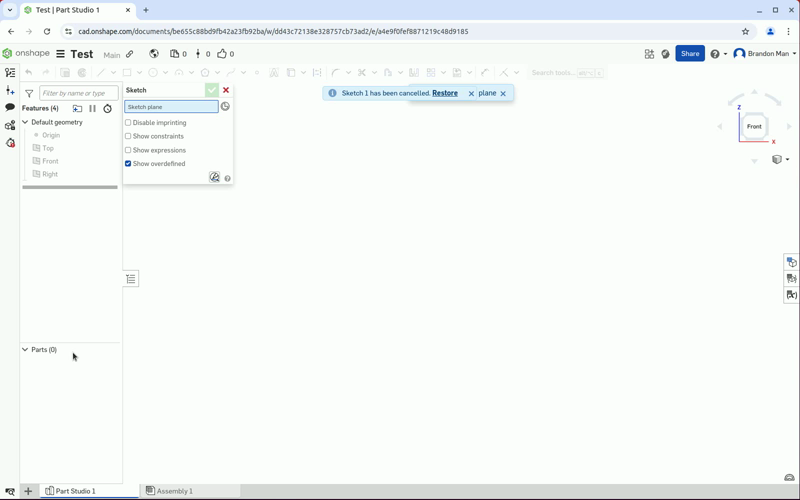
mouse_move(73, 163)
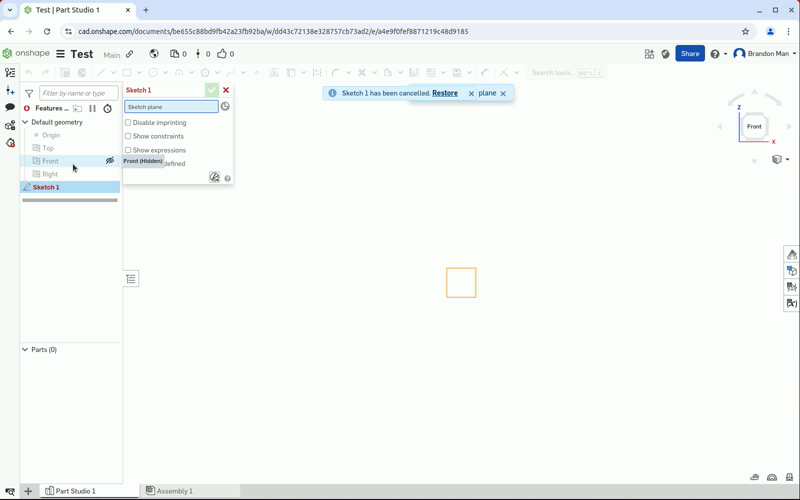
click(73, 163)
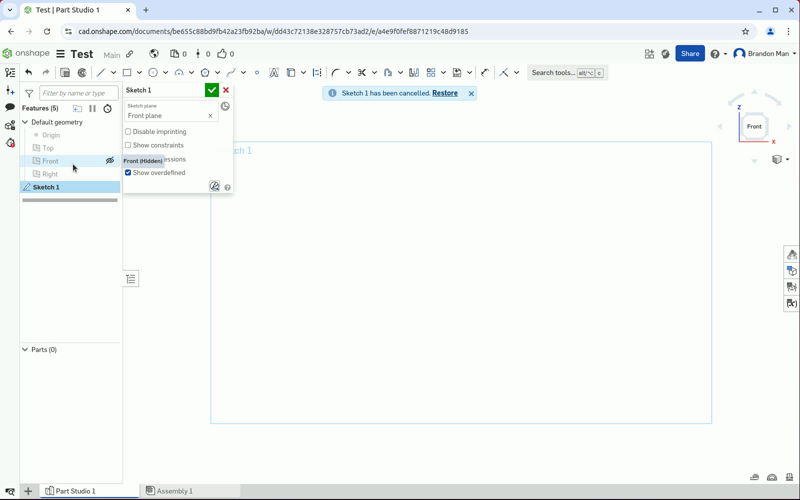
mouse_move(73, 352)
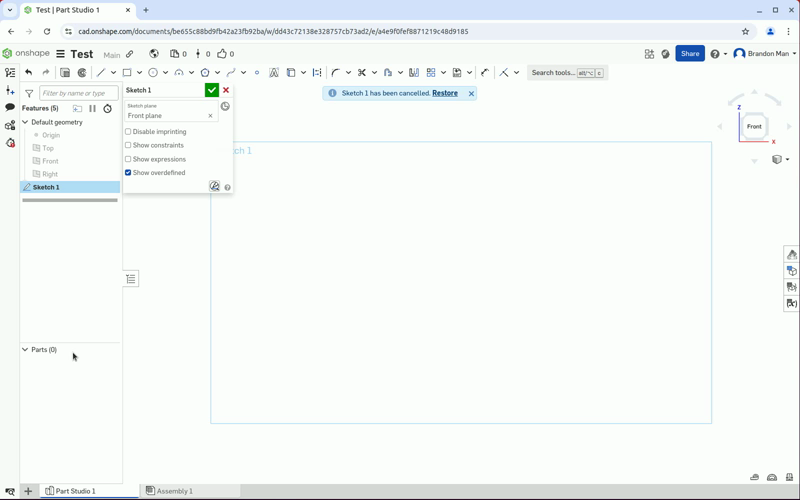
key(y)
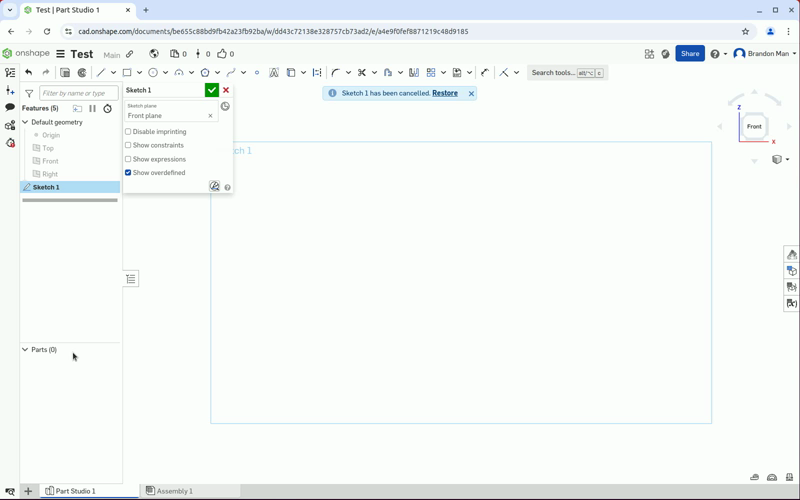
key(c)
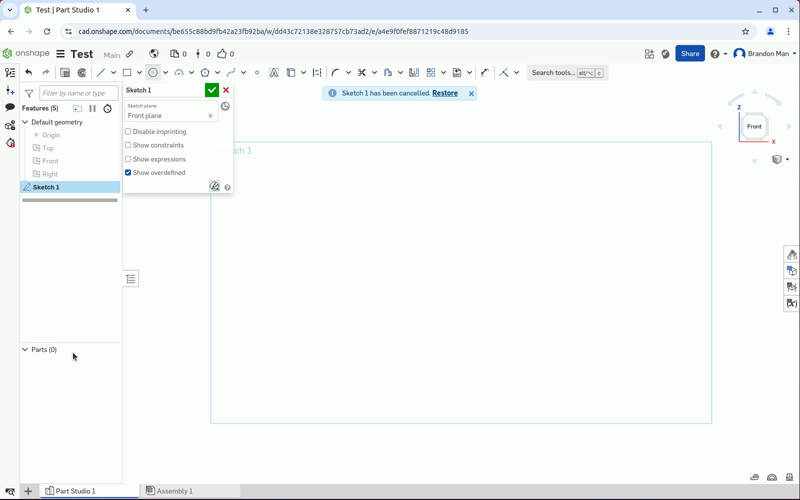
key_down(shift)
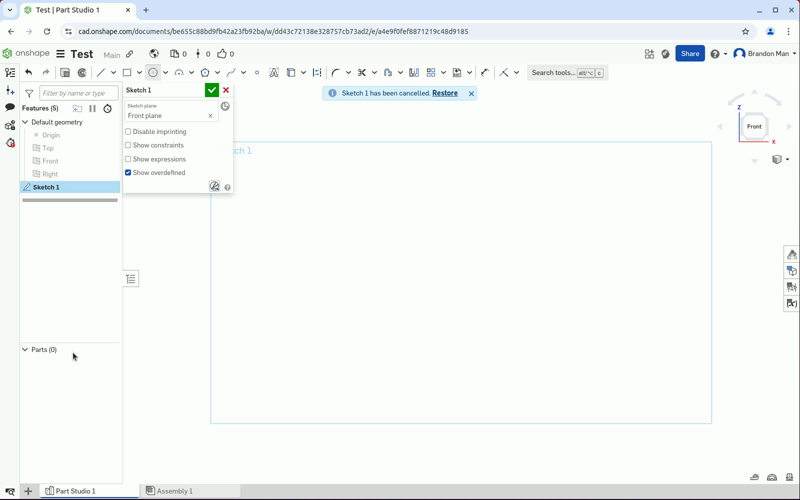
mouse_move(461, 282)
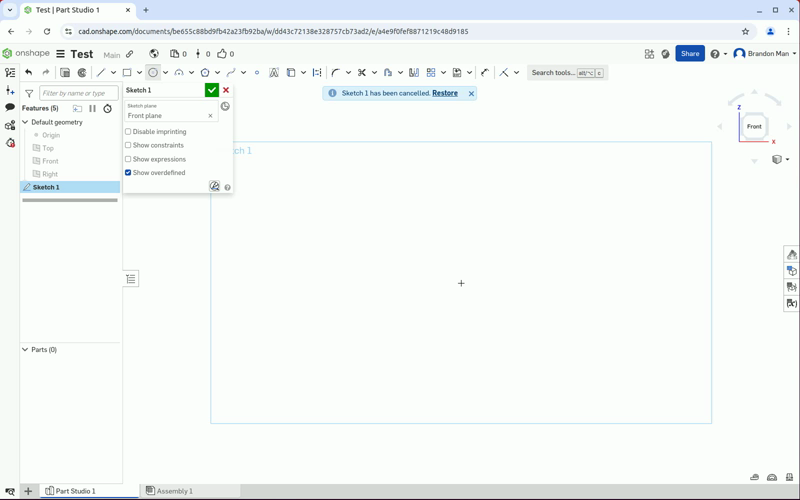
click(461, 282)
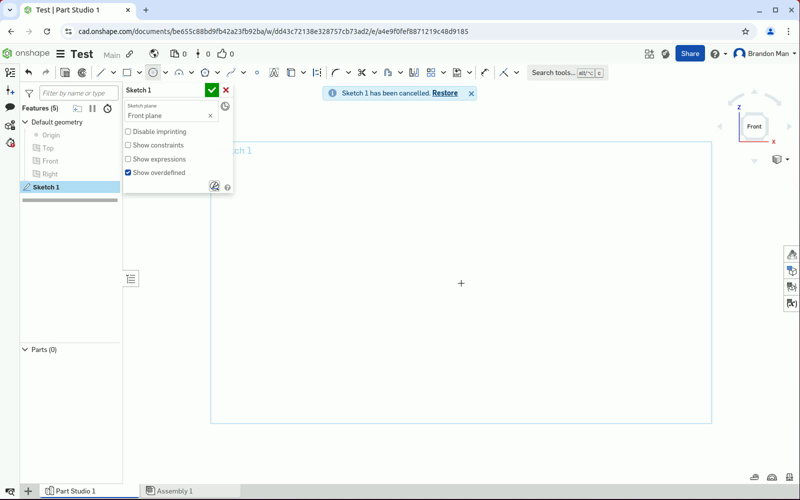
key_up(shift)
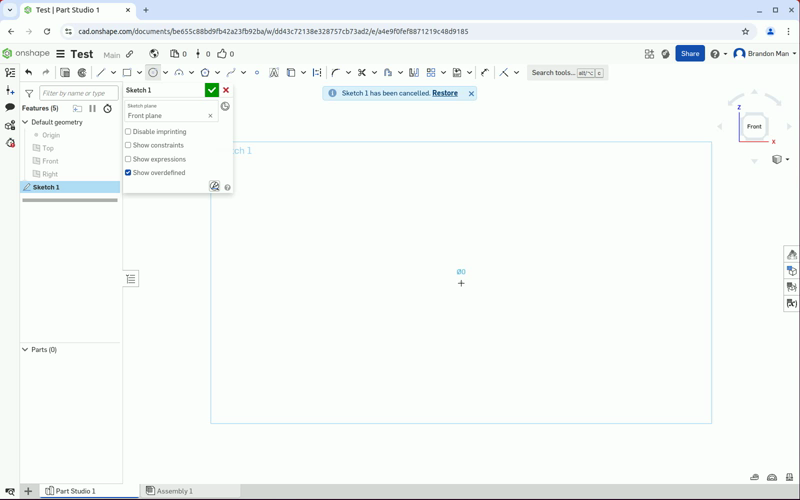
mouse_move(574, 282)
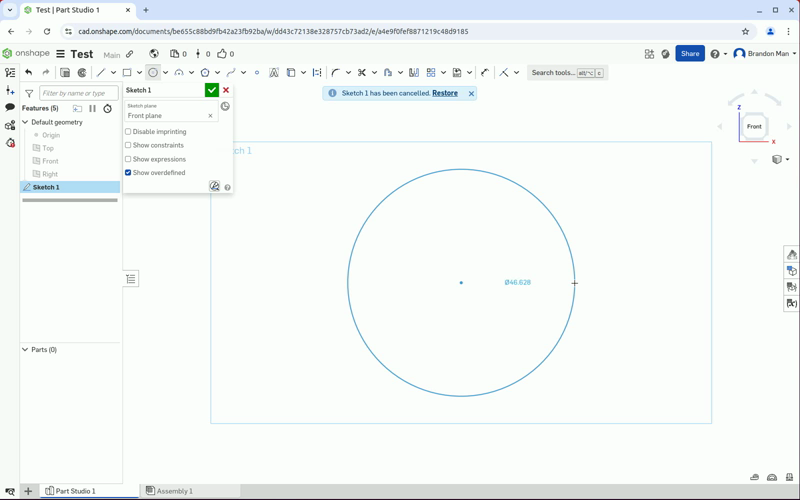
click(574, 282)
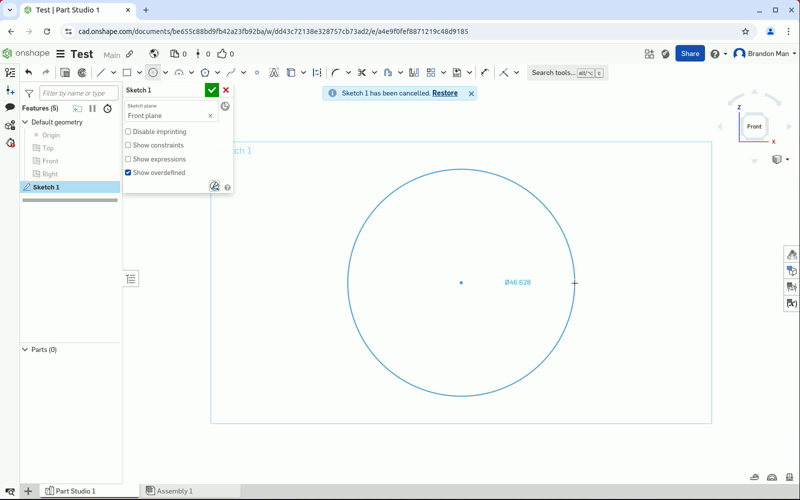
key(esc)
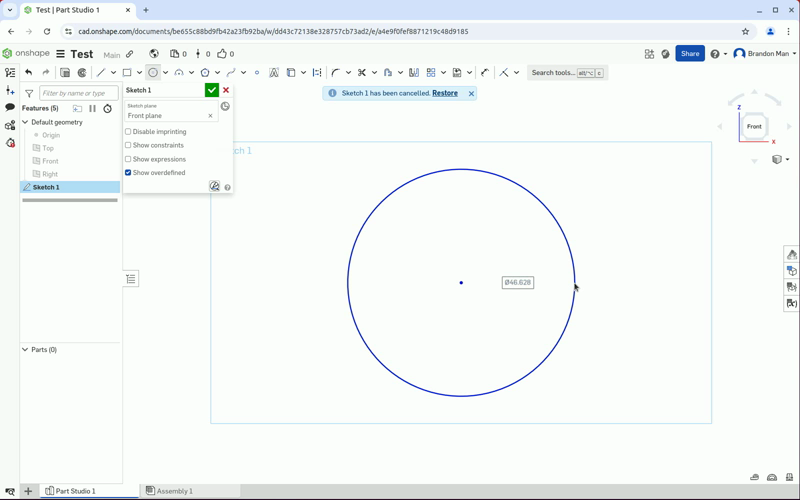
mouse_move(441, 246)
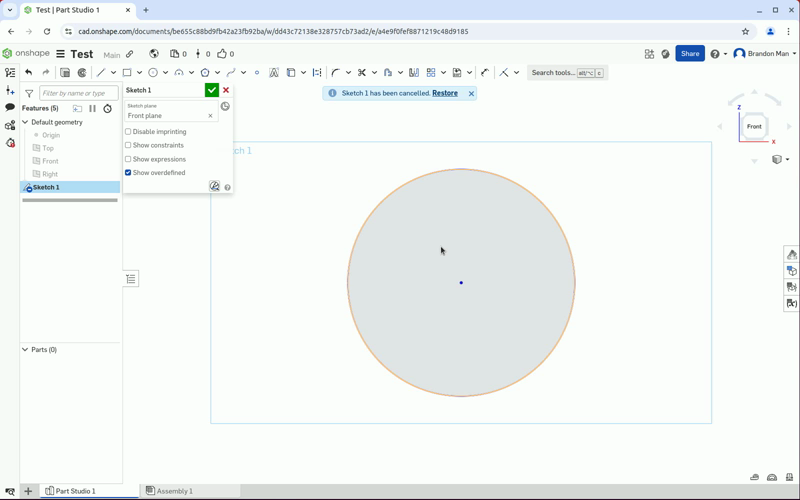
click(441, 246)
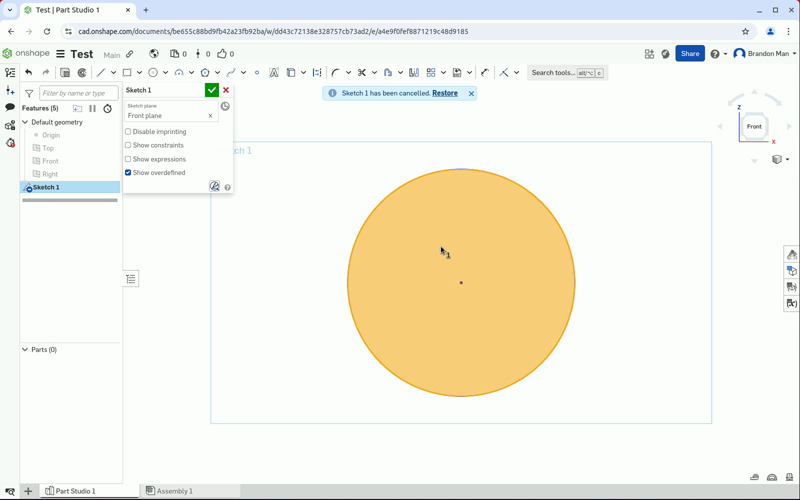
mouse_move(73, 352)
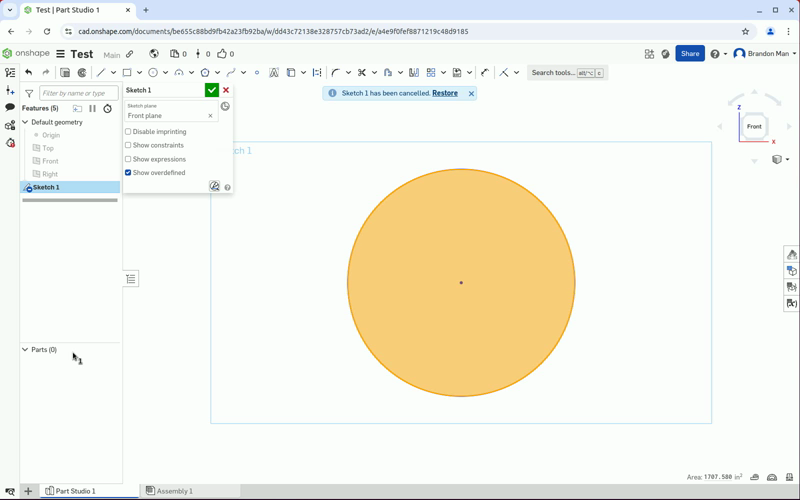
key(shift+y)
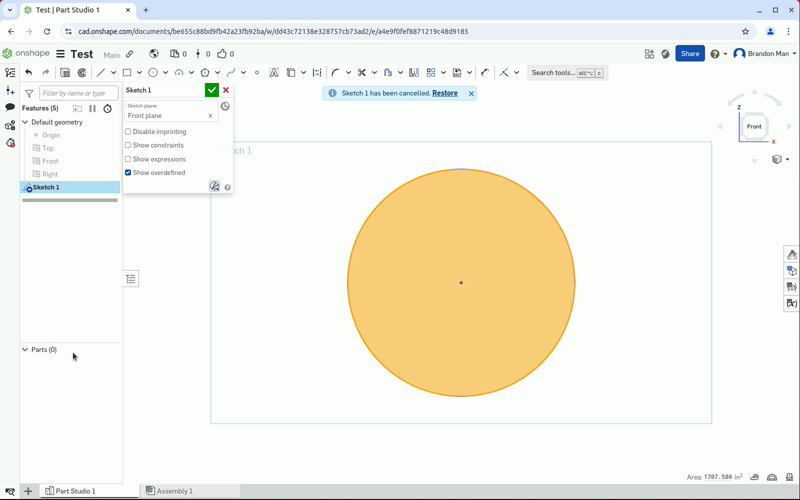
key(shift+e)
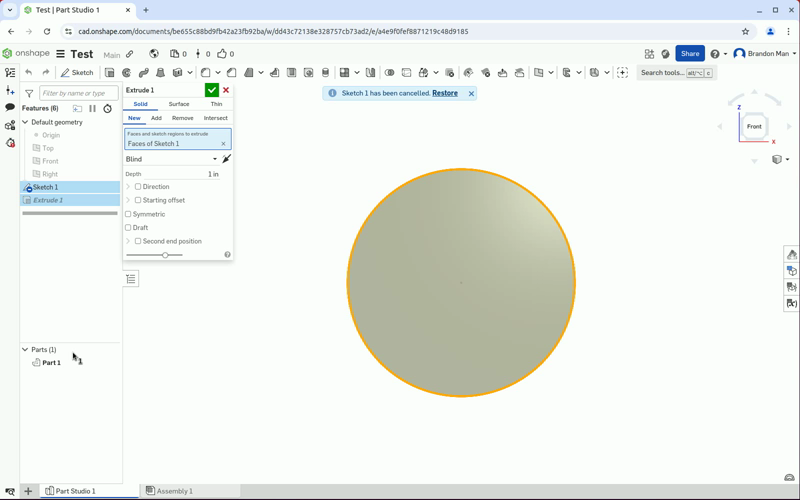
mouse_move(143, 106)
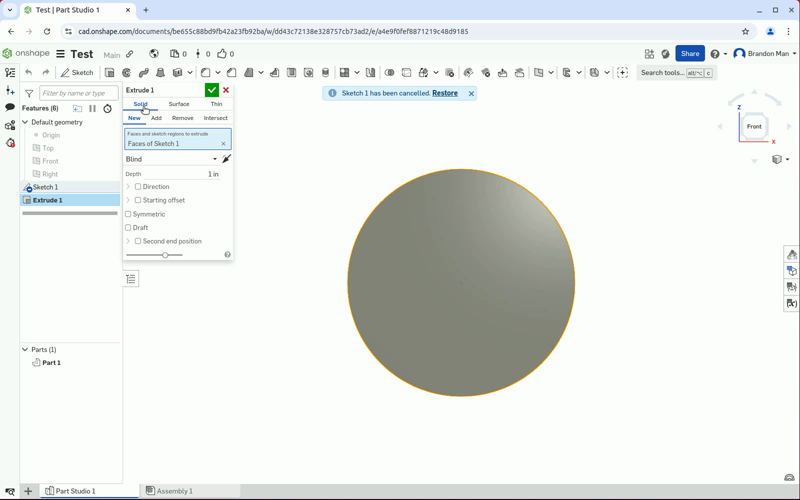
click(143, 106)
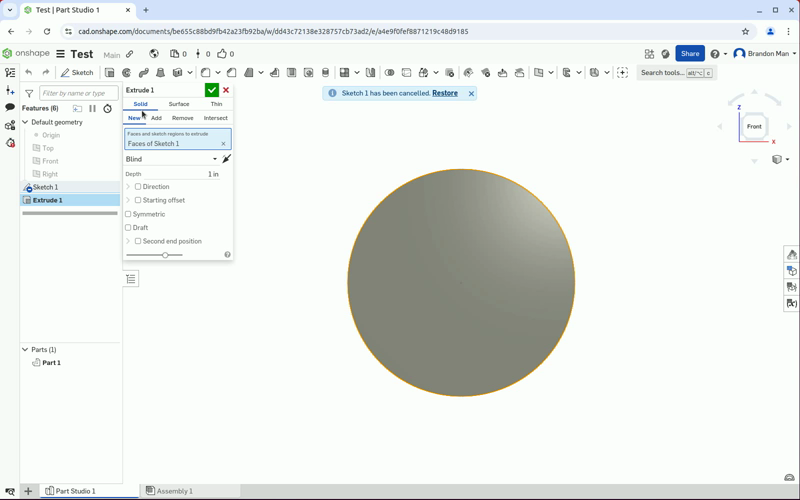
mouse_move(137, 120)
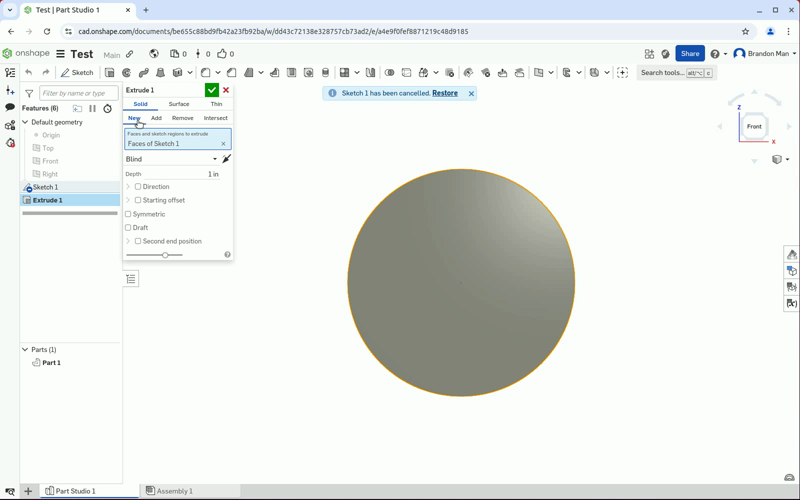
click(137, 120)
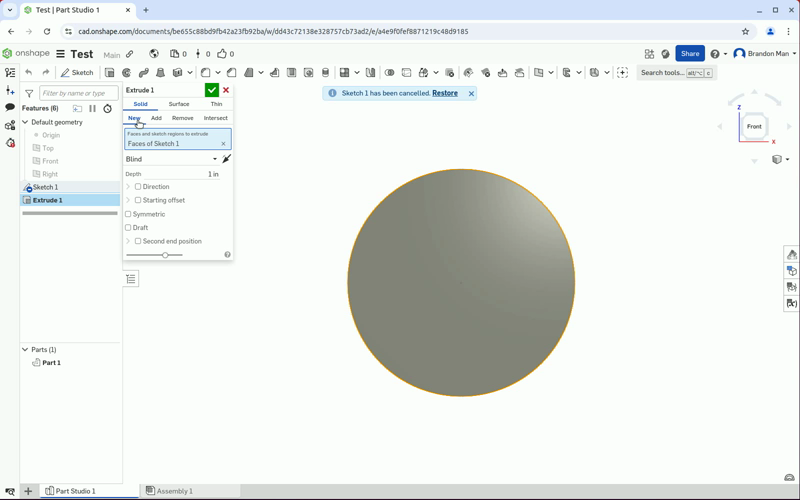
key(tab, 4)
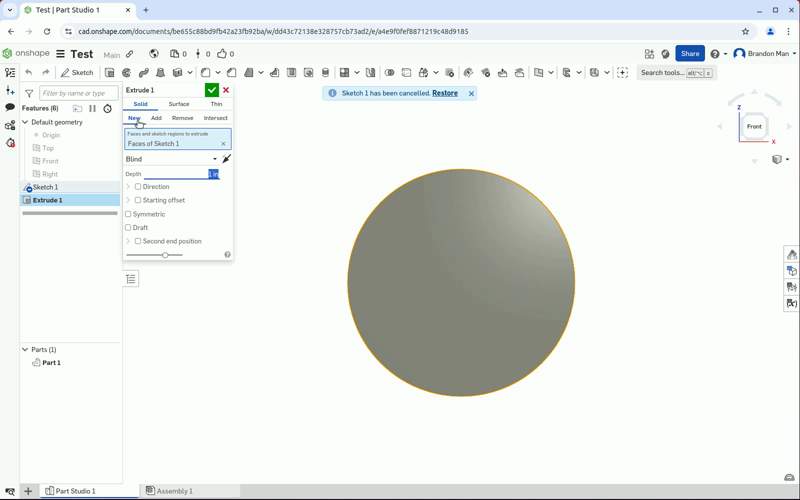
text(6.499)
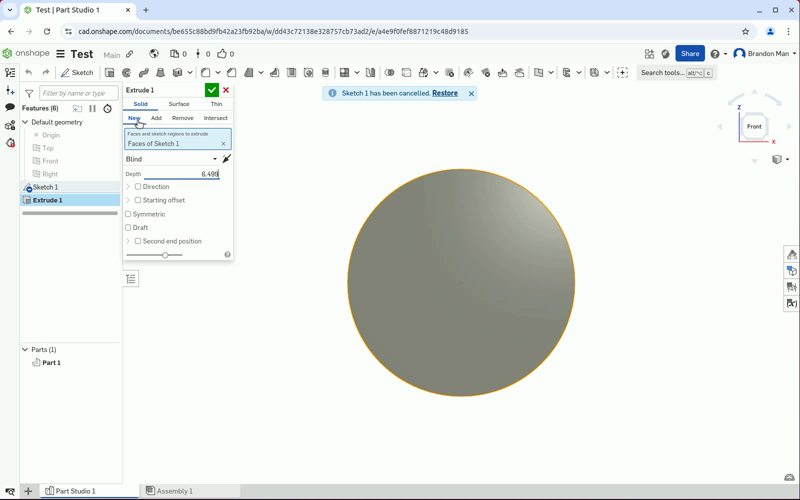
key(enter)
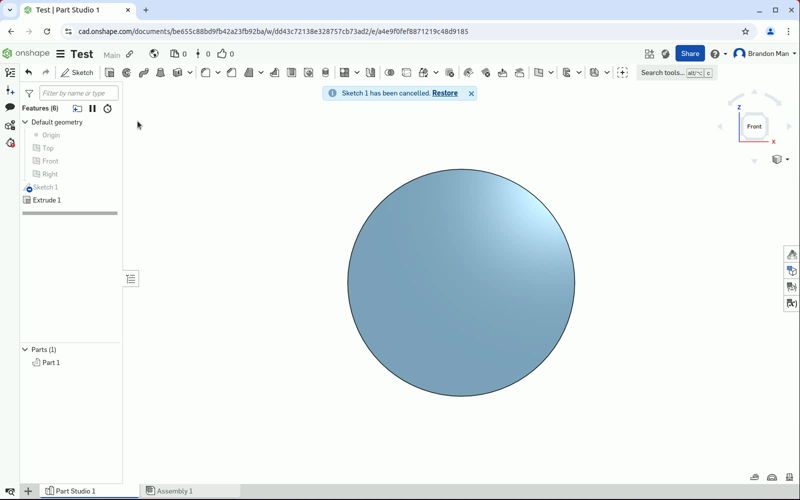
key(shift+h)
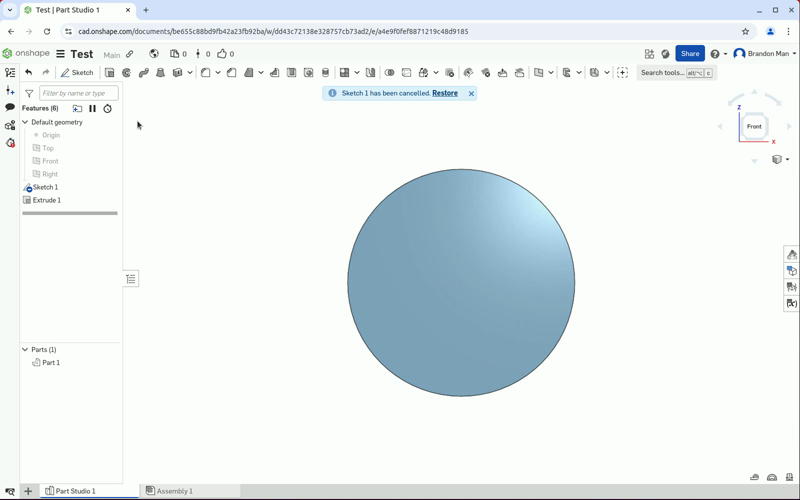
key(shift+h)
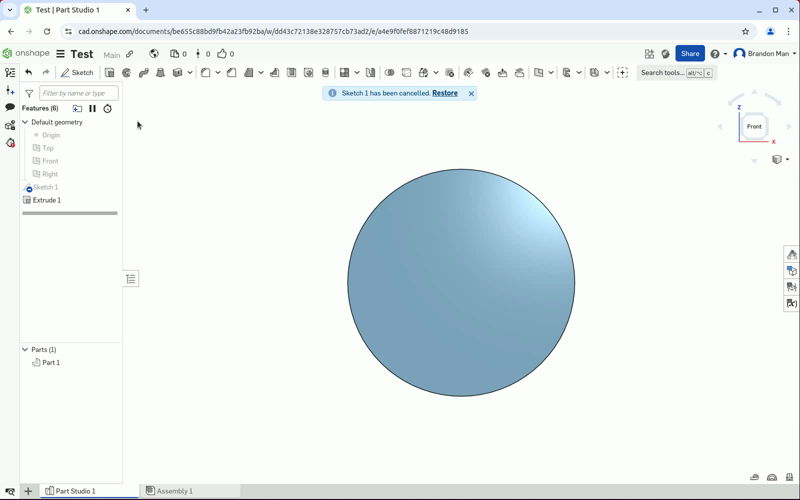
mouse_move(73, 189)
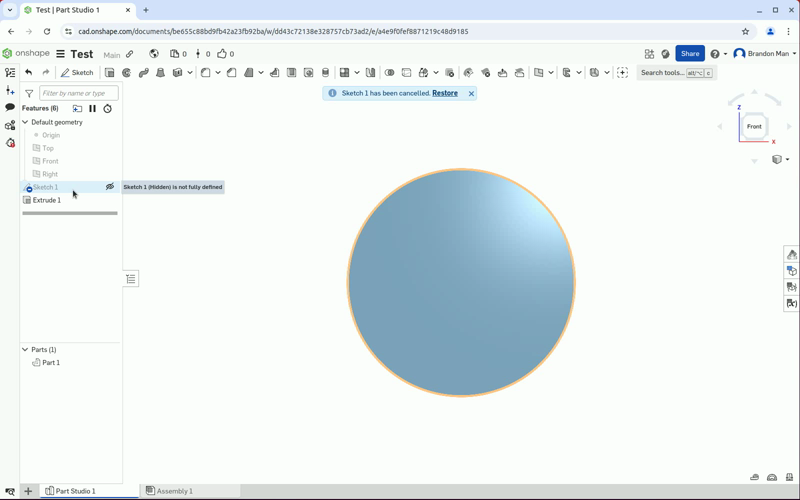
click(73, 189)
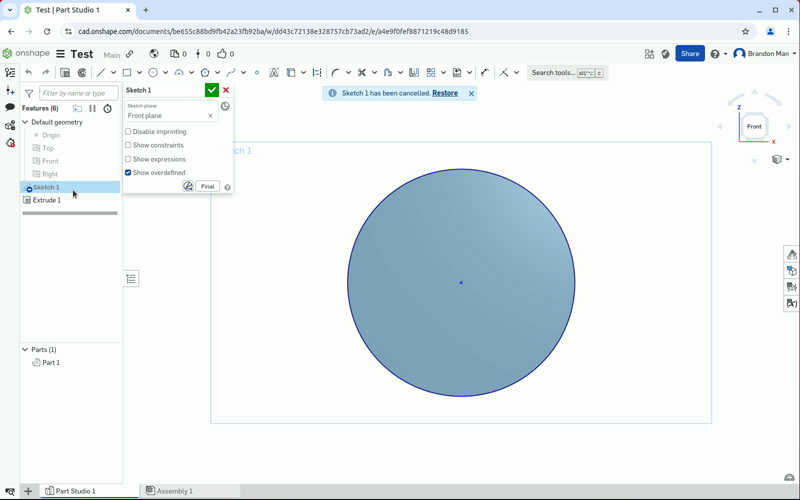
mouse_move(229, 92)
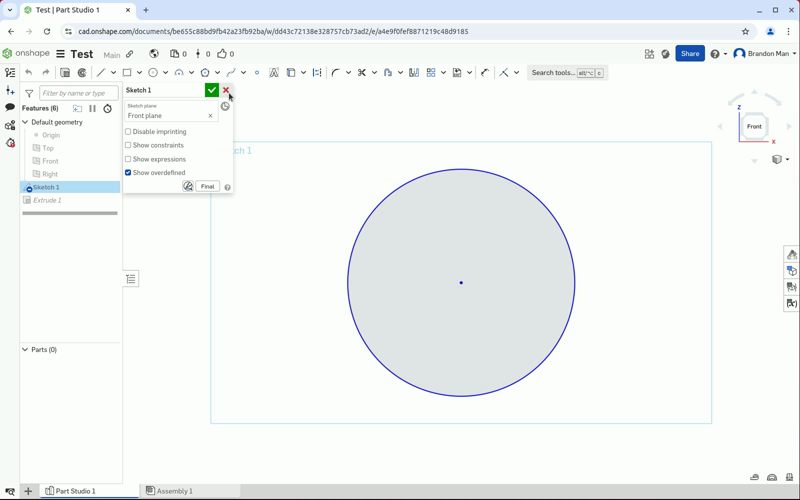
click(229, 92)
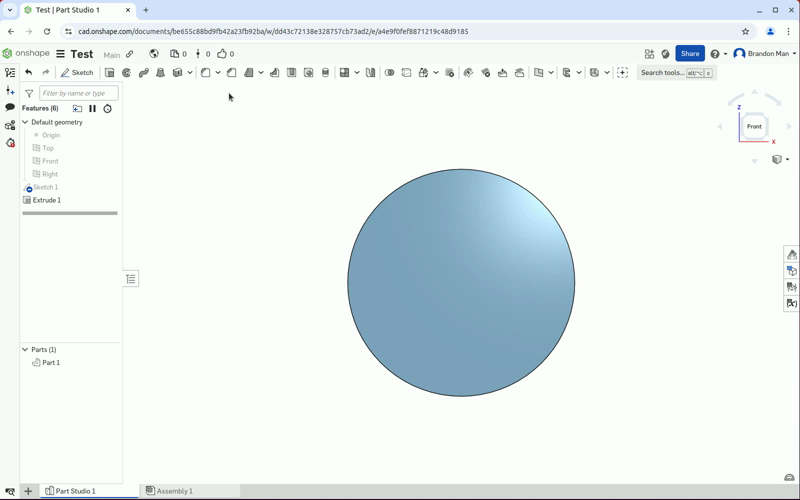
mouse_move(541, 75)
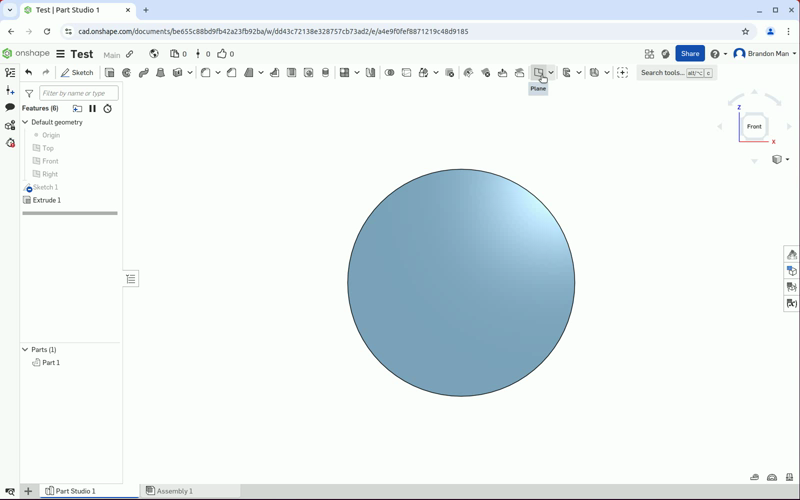
click(541, 75)
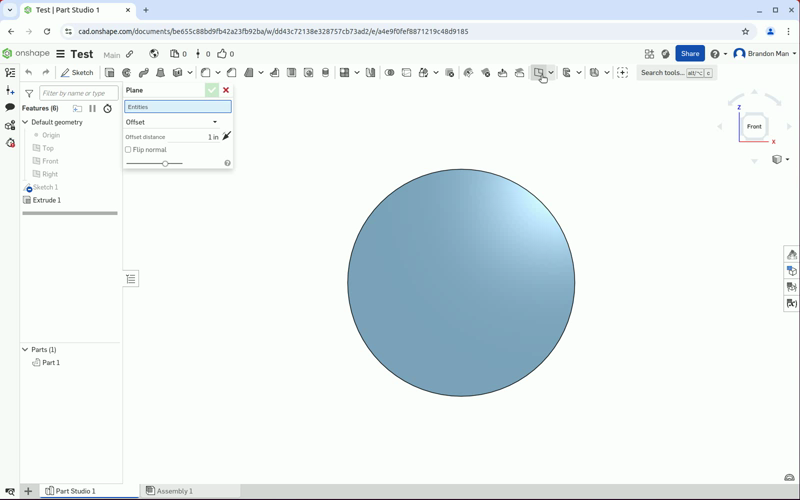
mouse_move(73, 163)
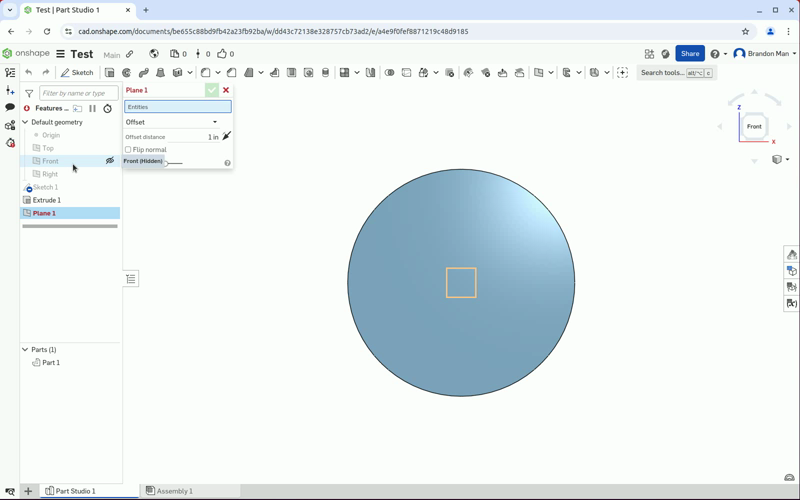
click(73, 163)
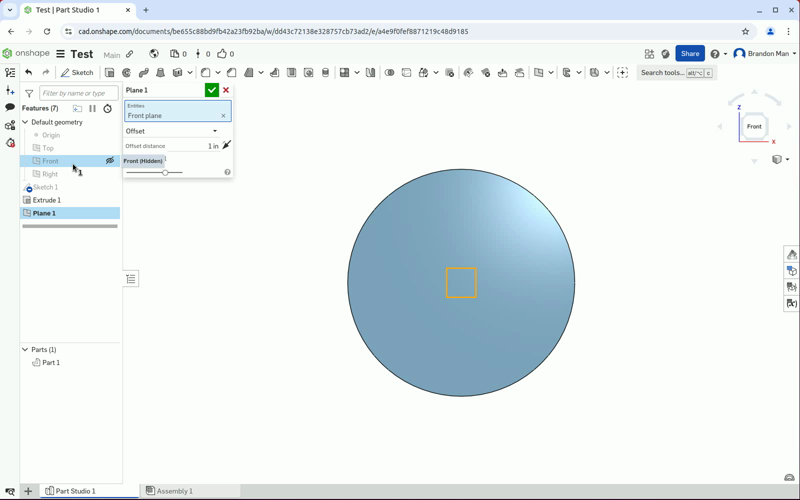
key(tab, 2)
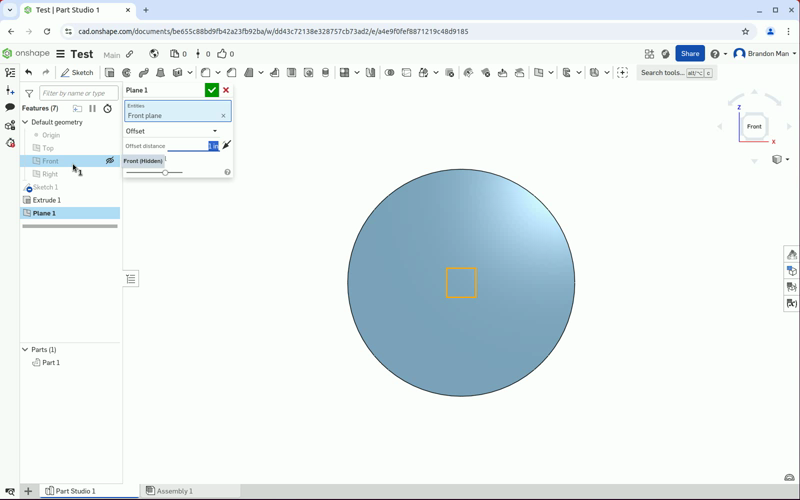
text(6.501)
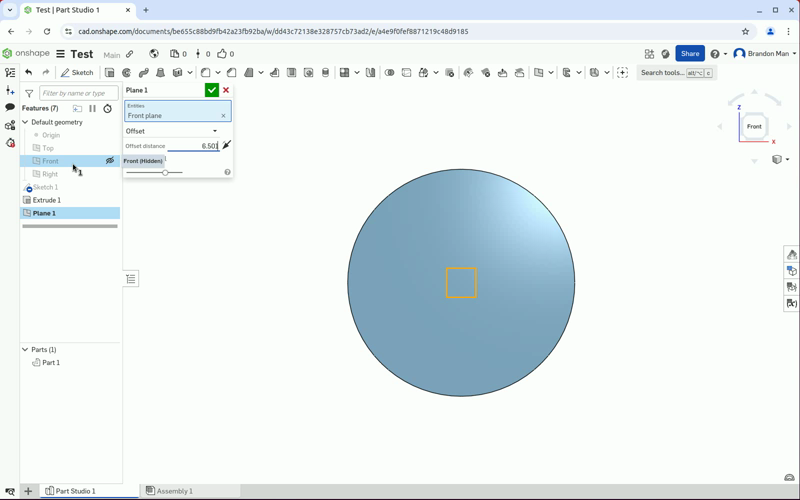
key(enter, 2)
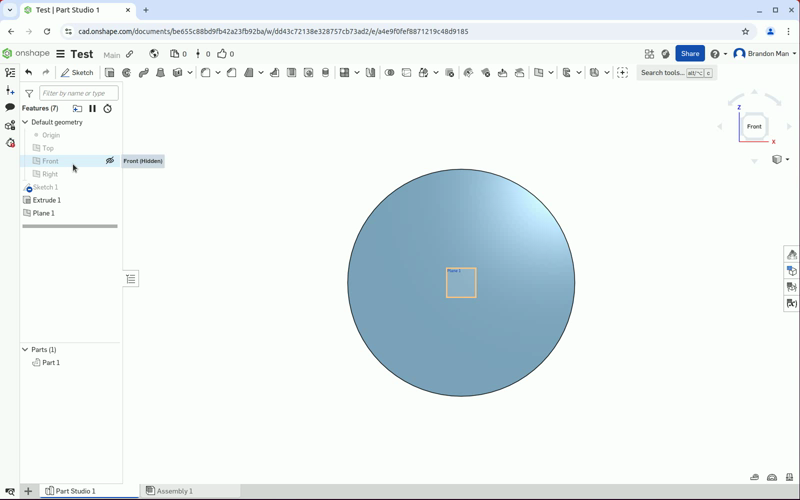
key(shift+s)
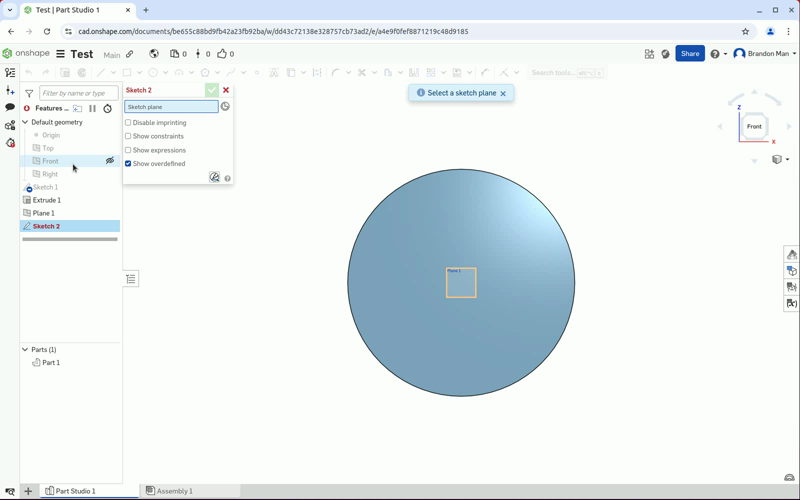
mouse_move(73, 215)
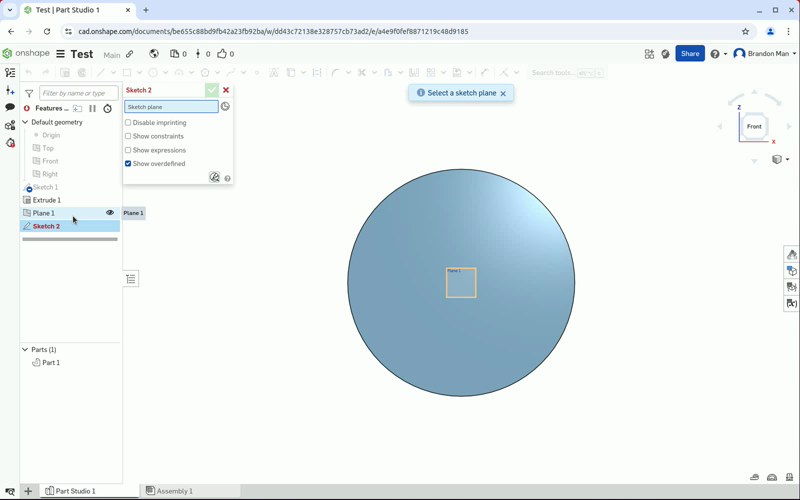
click(73, 215)
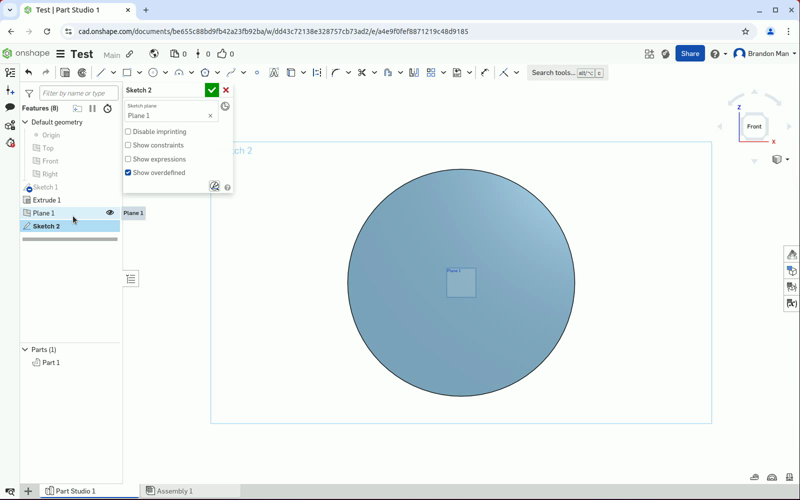
mouse_move(73, 352)
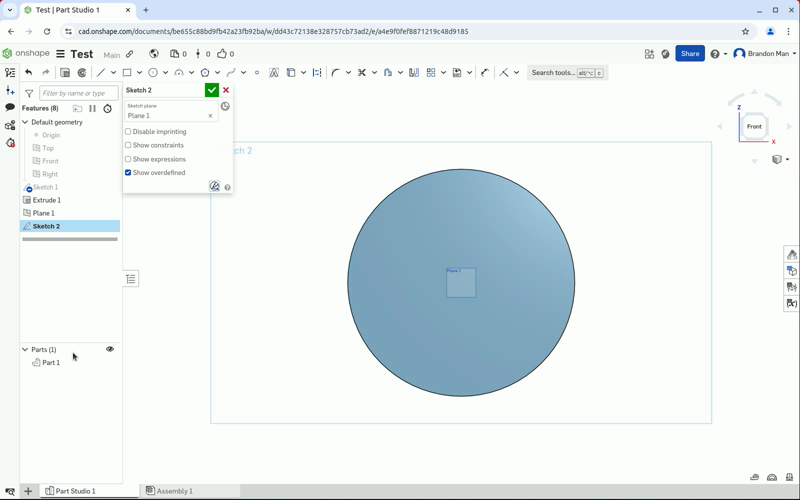
key(y)
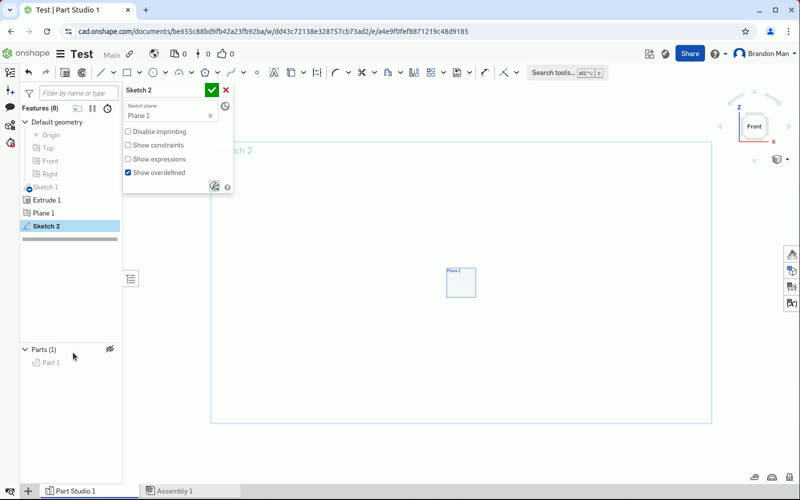
key(c)
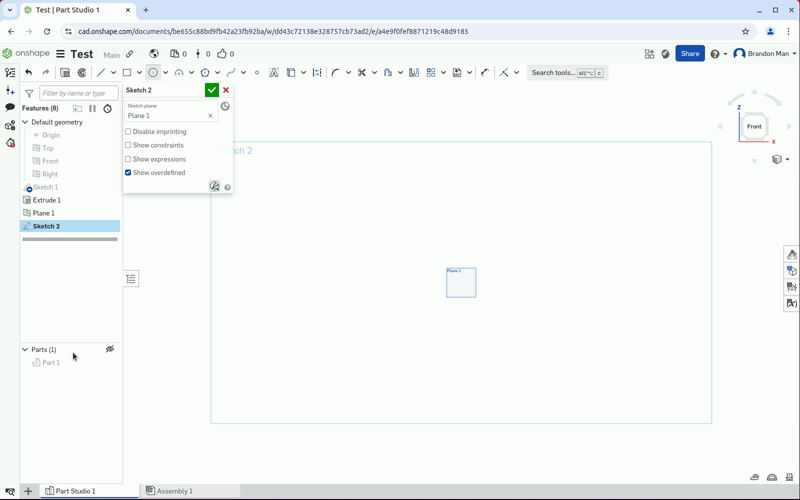
key_down(shift)
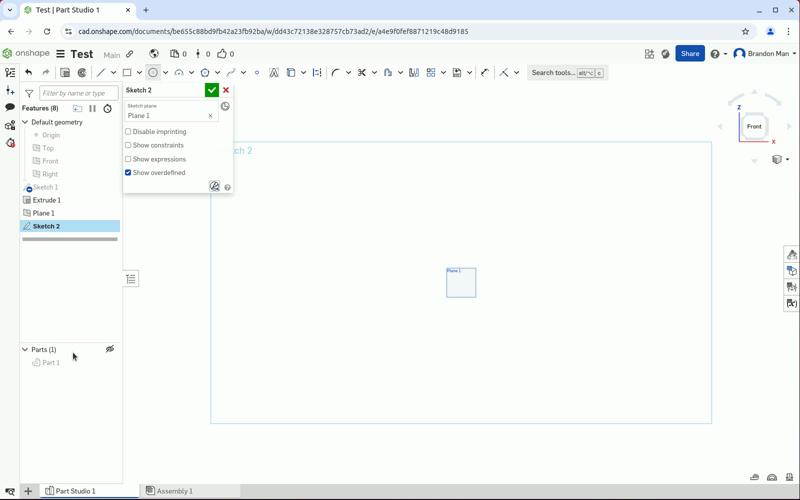
mouse_move(461, 282)
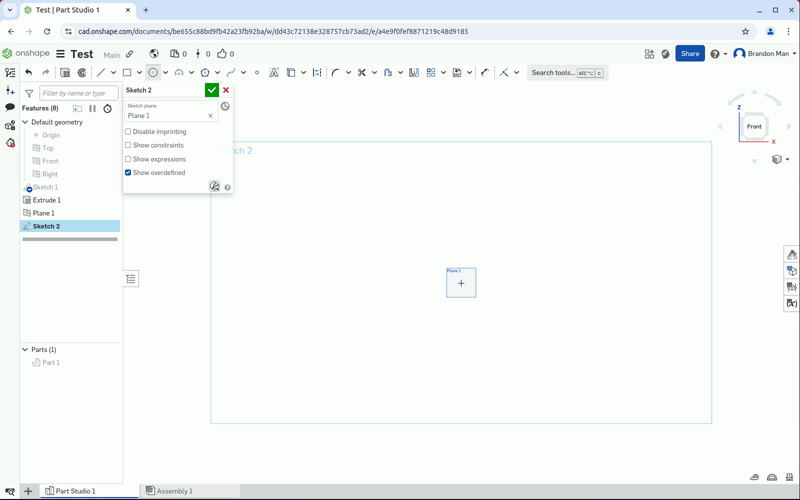
click(461, 282)
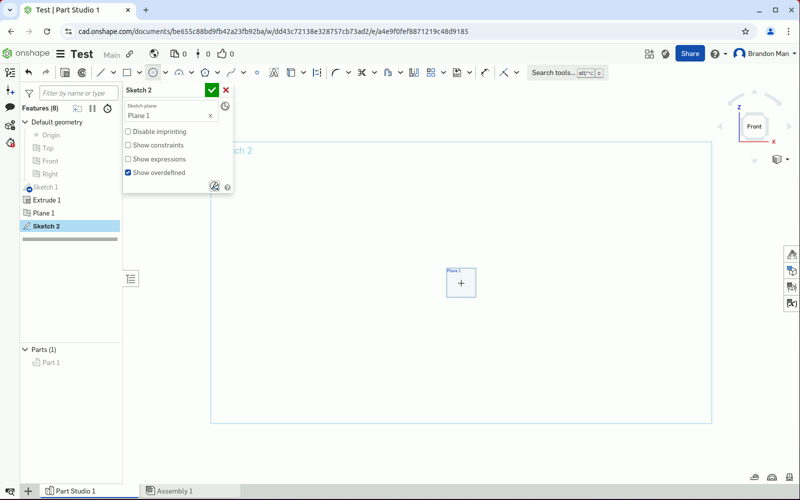
key_up(shift)
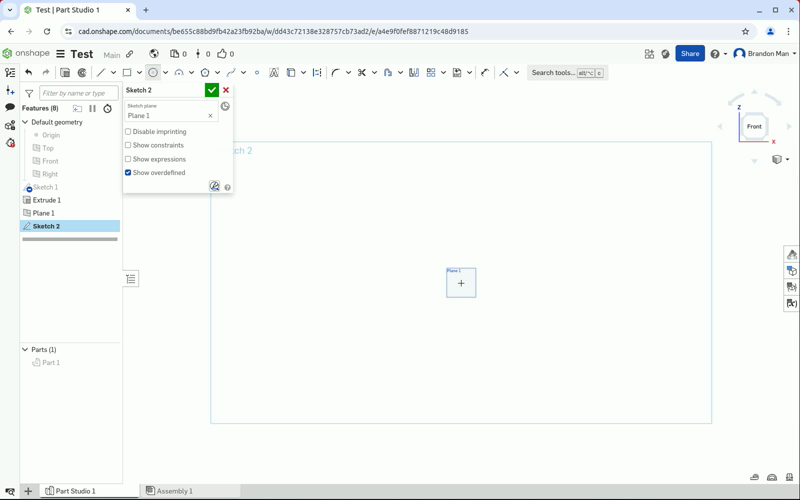
mouse_move(548, 282)
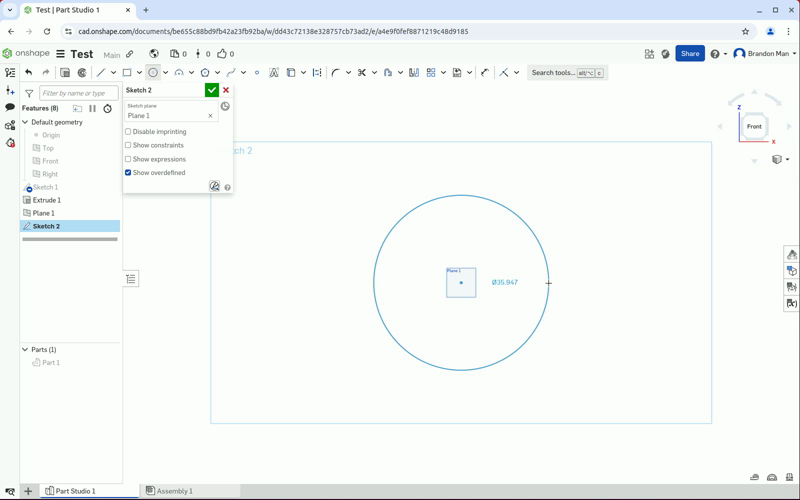
click(548, 282)
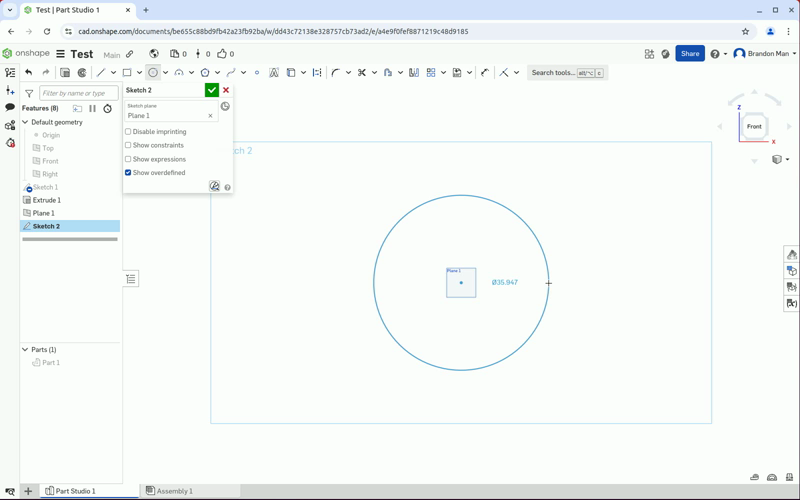
key(esc)
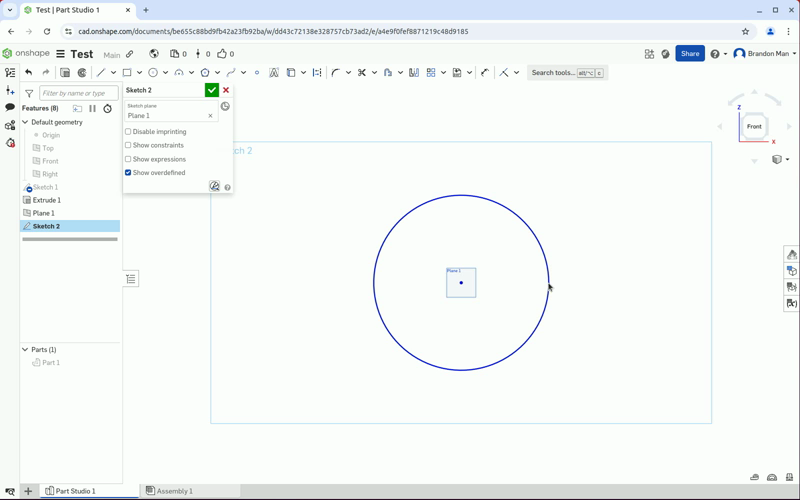
mouse_move(447, 306)
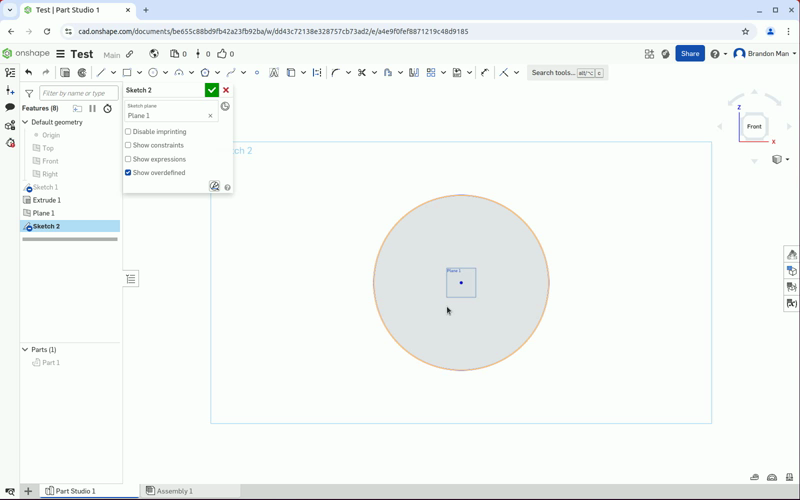
click(447, 306)
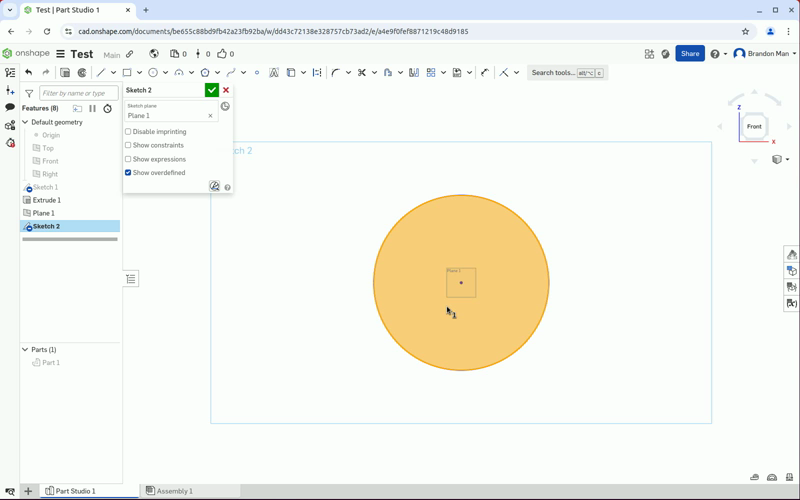
mouse_move(73, 352)
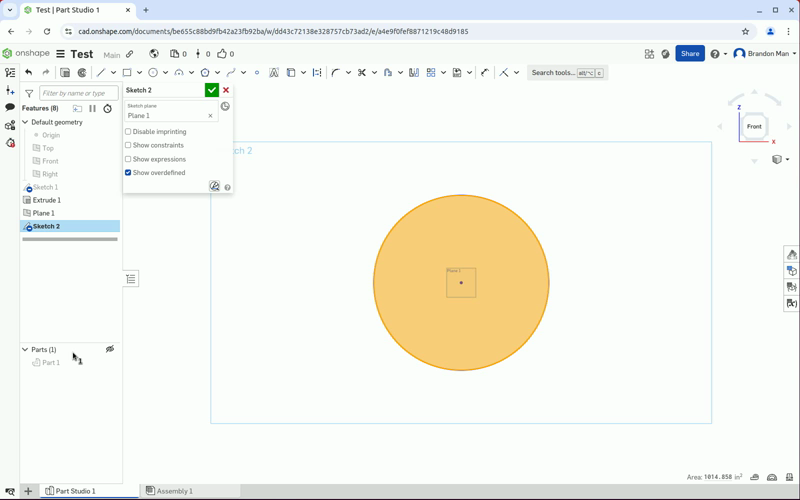
key(shift+y)
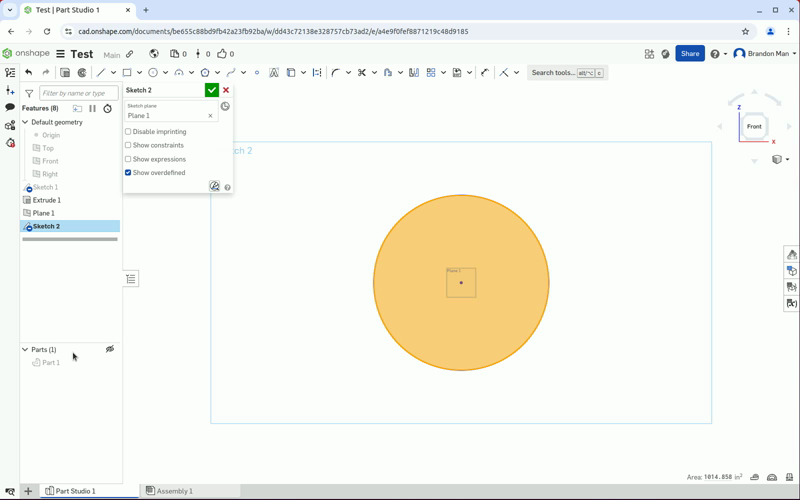
key(shift+e)
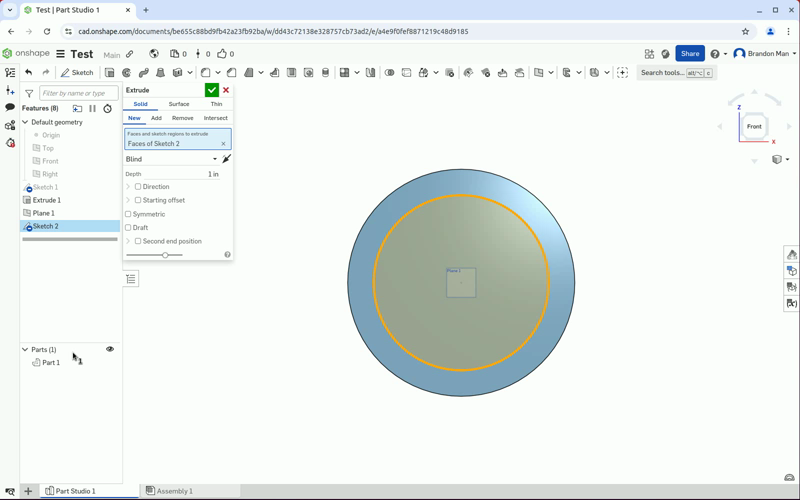
mouse_move(143, 106)
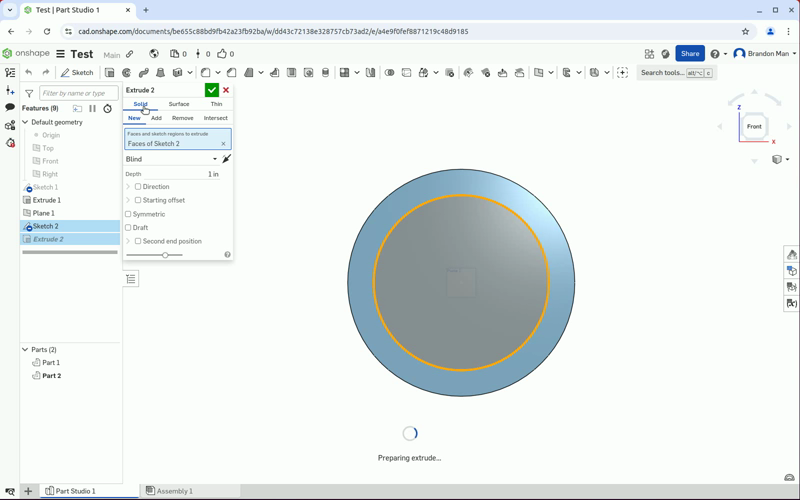
click(143, 106)
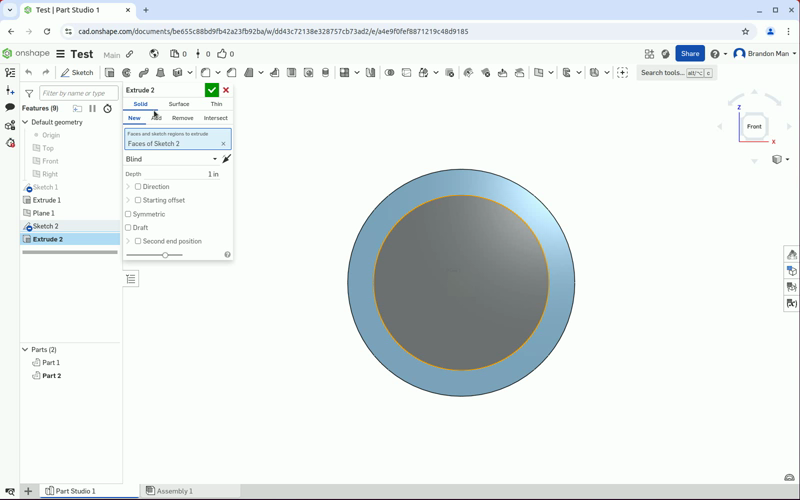
mouse_move(186, 120)
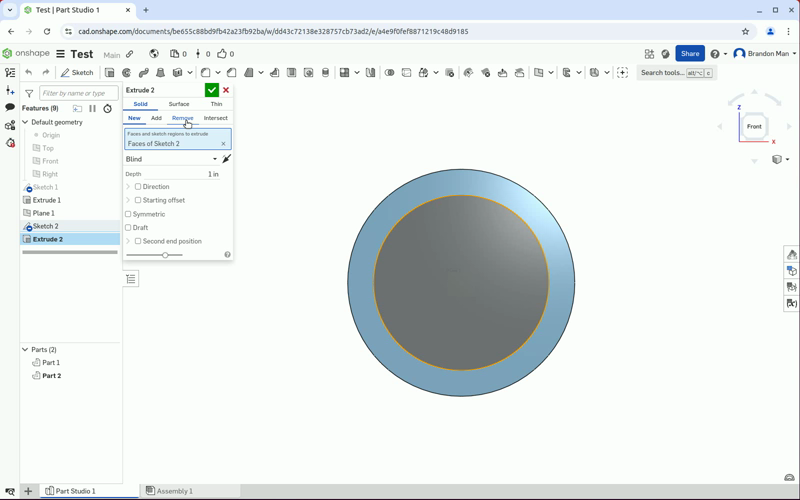
click(186, 120)
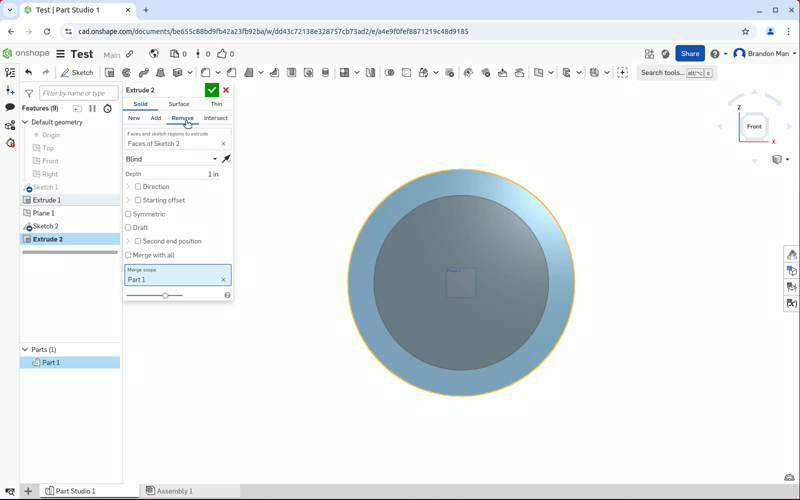
key(tab, 4)
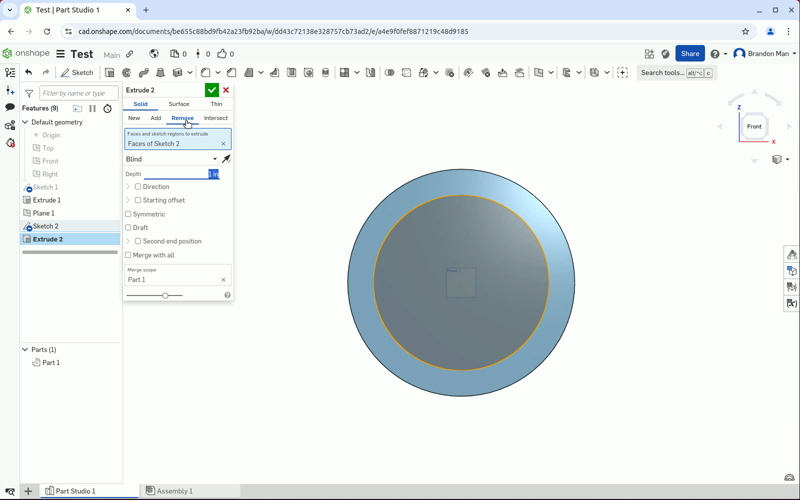
text(3.129)
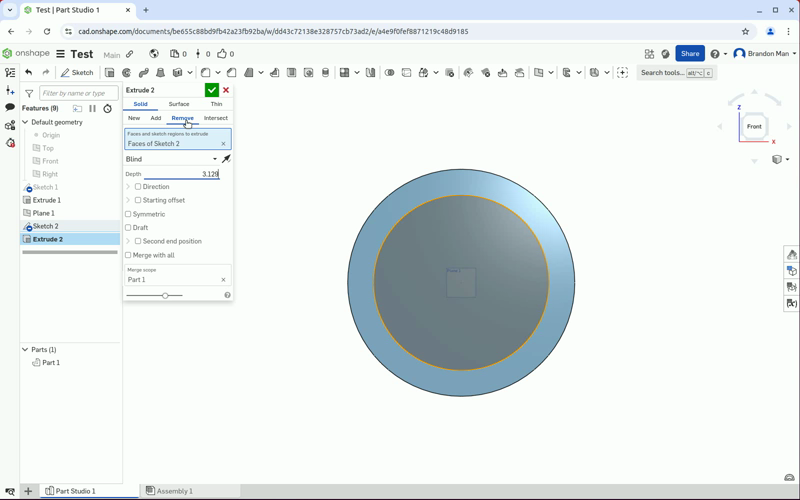
key(tab, 6)
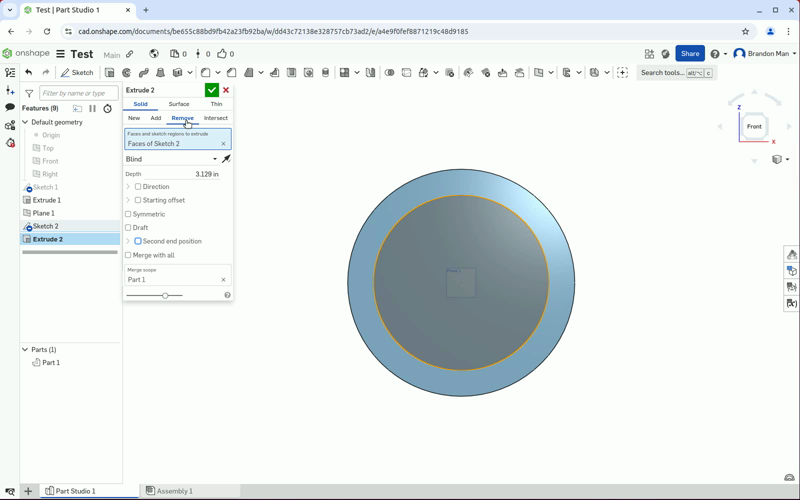
key(space)
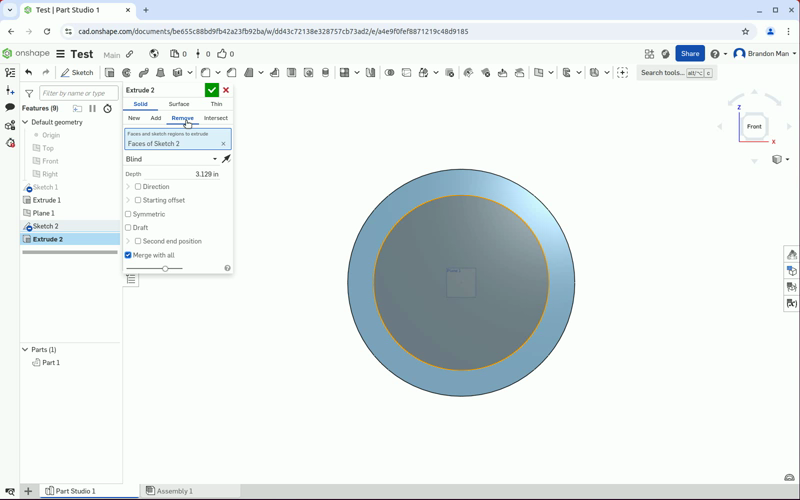
key(enter)
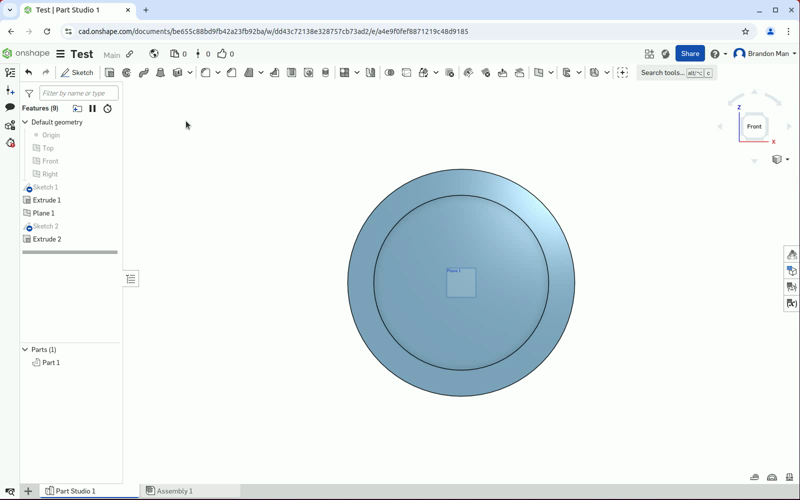
key(shift+h)
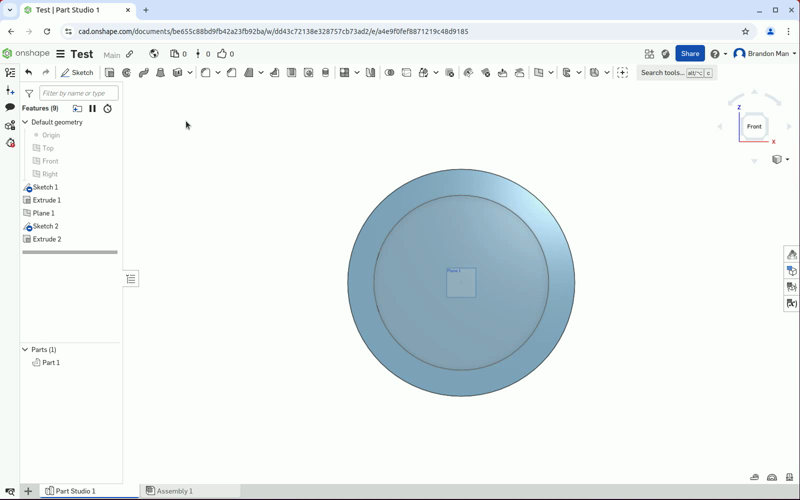
key(shift+h)
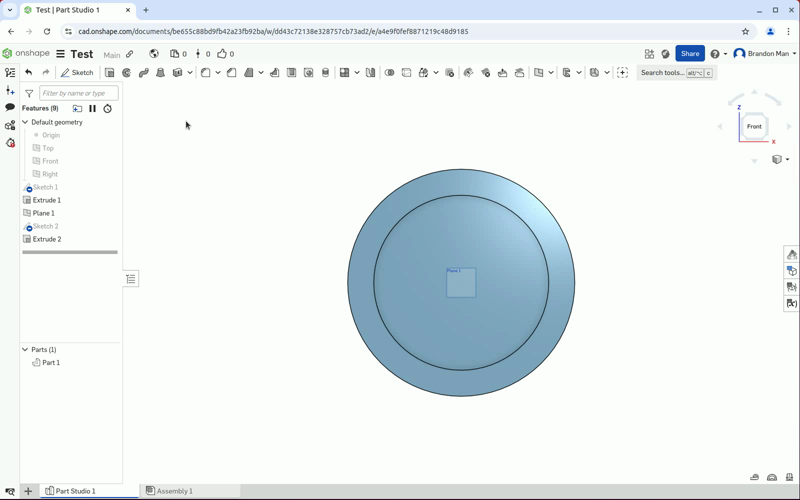
mouse_move(73, 189)
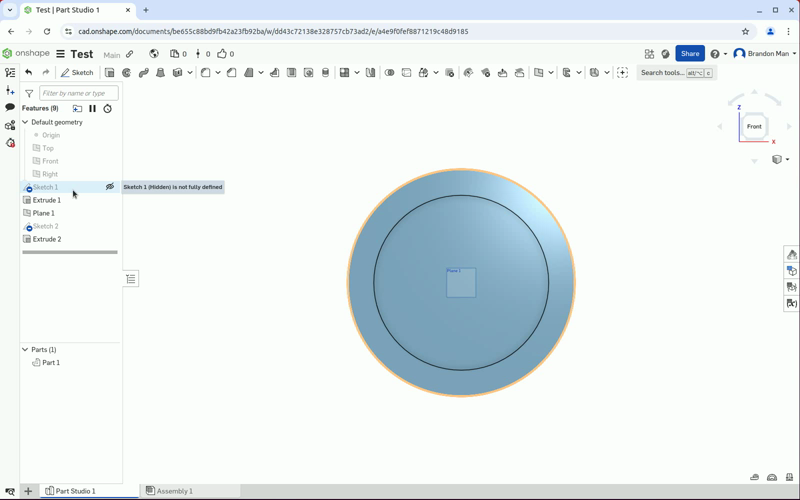
click(73, 189)
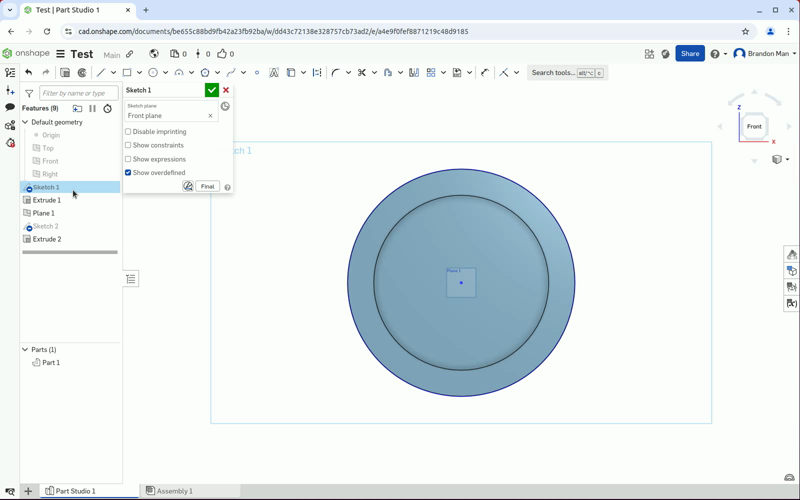
mouse_move(229, 92)
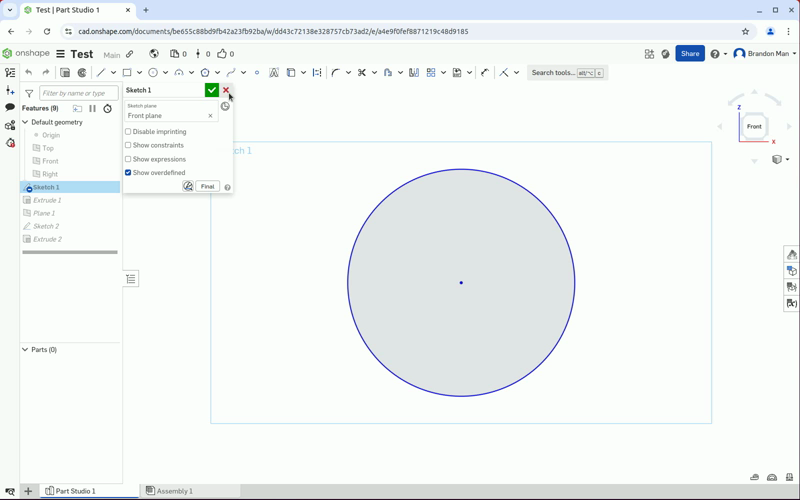
click(229, 92)
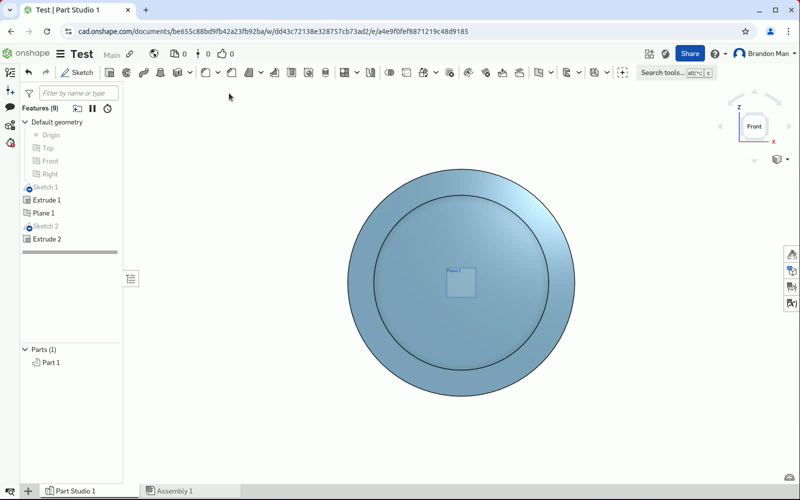
mouse_move(541, 75)
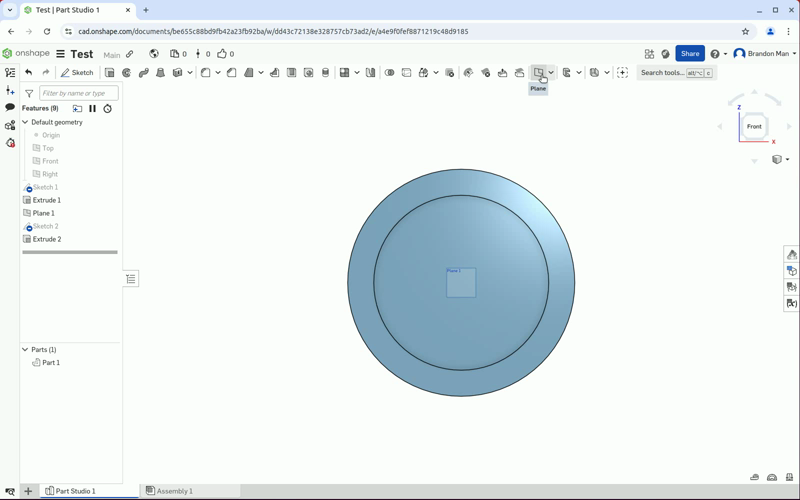
click(541, 75)
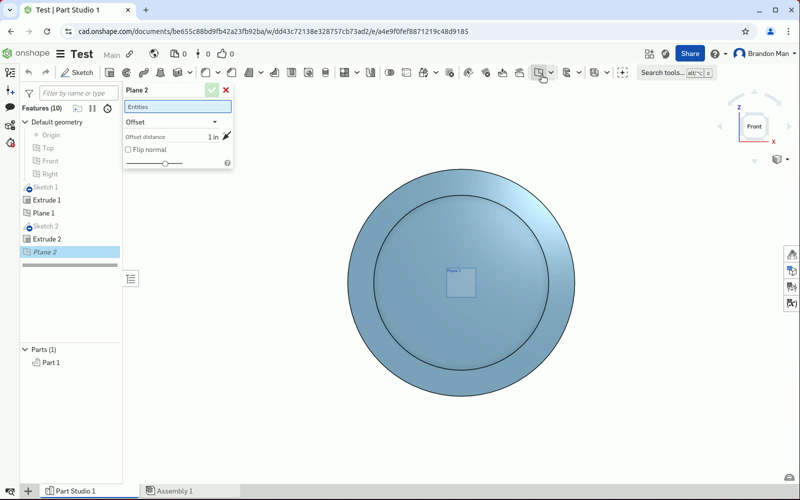
mouse_move(73, 163)
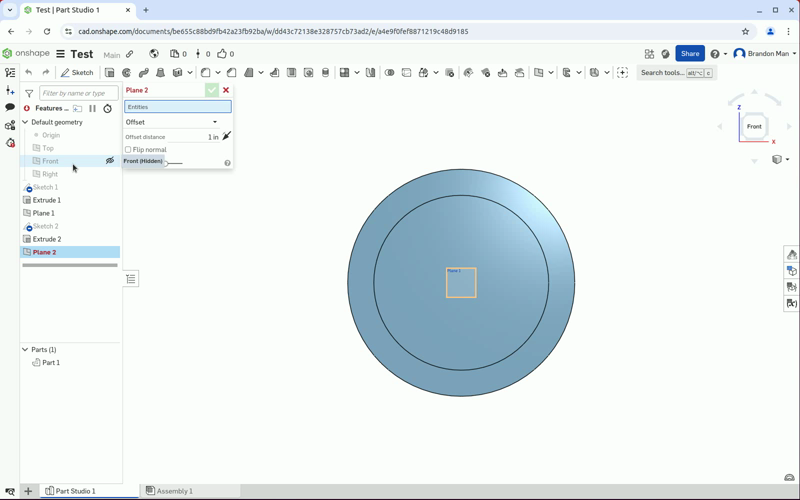
click(73, 163)
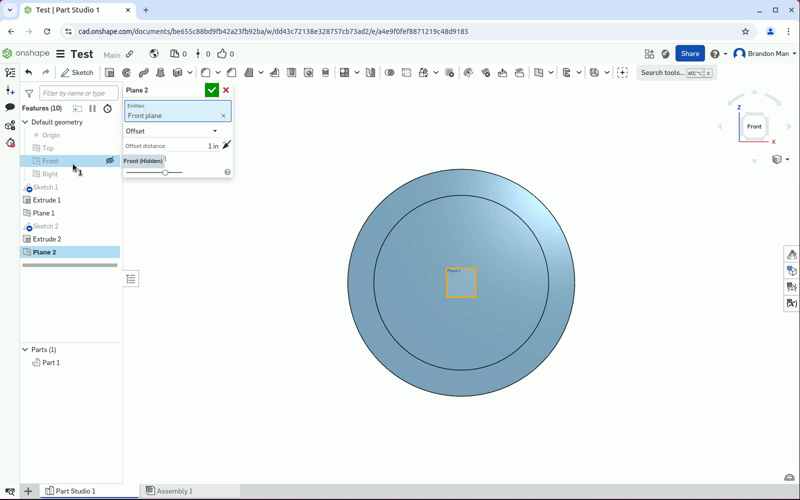
key(tab, 2)
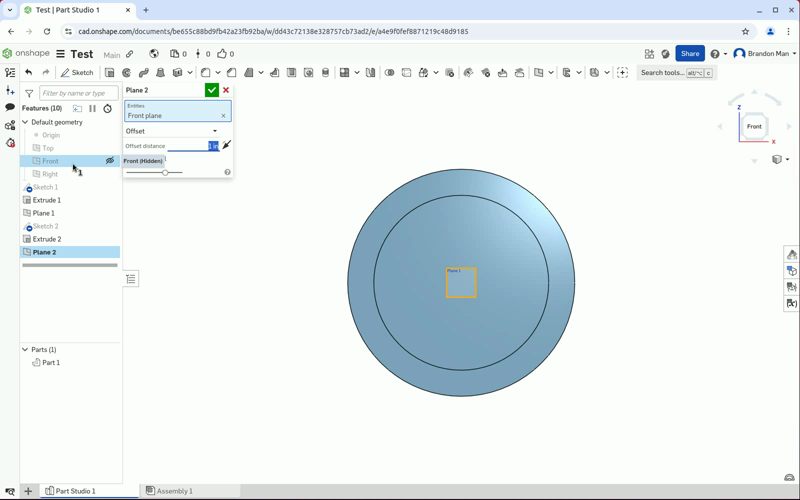
text(3.358)
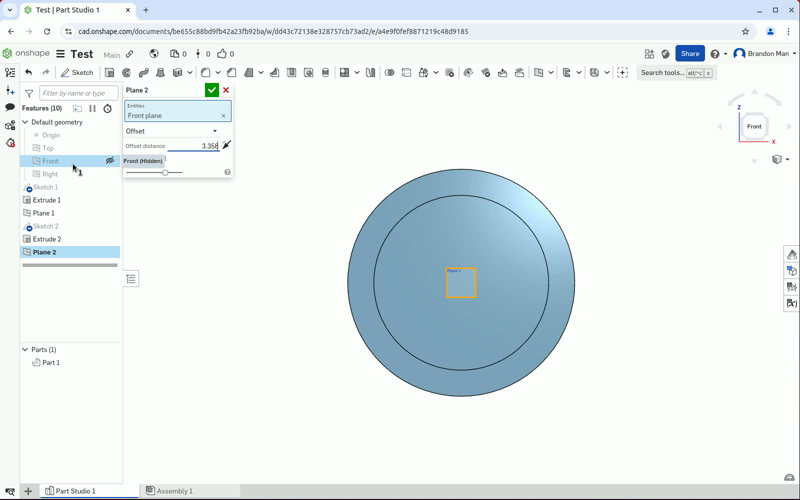
key(enter, 2)
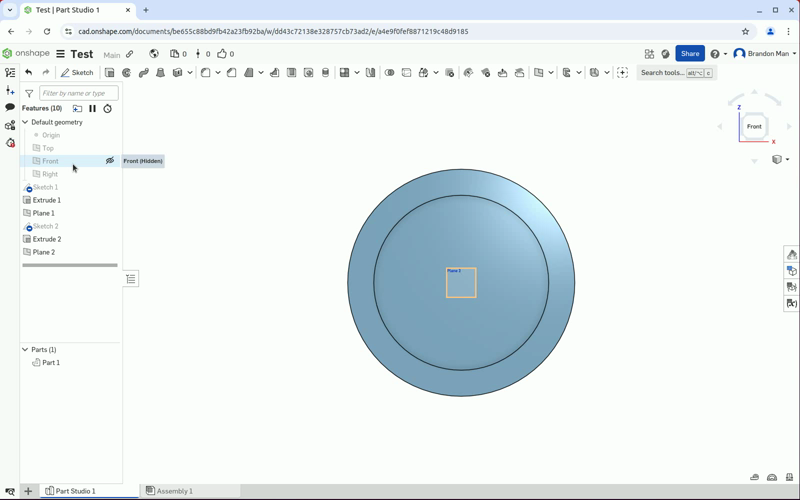
key(shift+s)
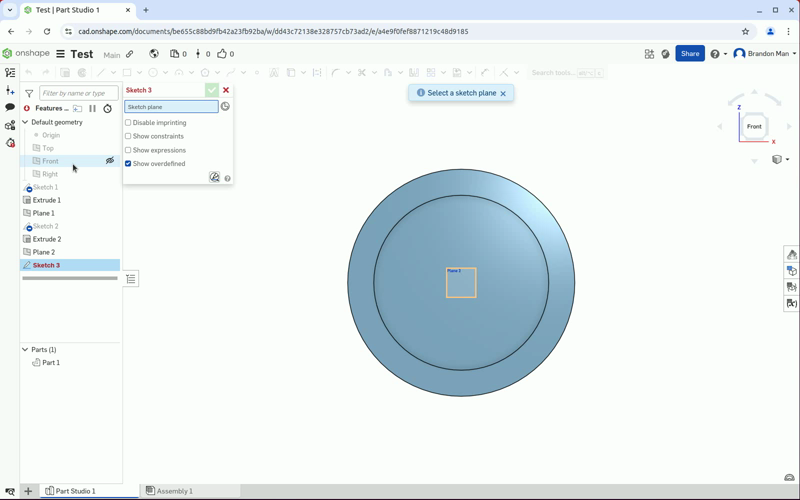
mouse_move(73, 254)
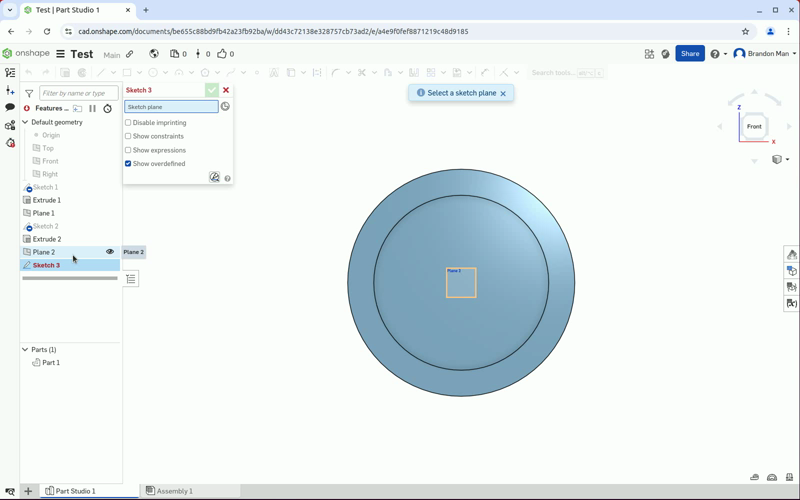
click(73, 254)
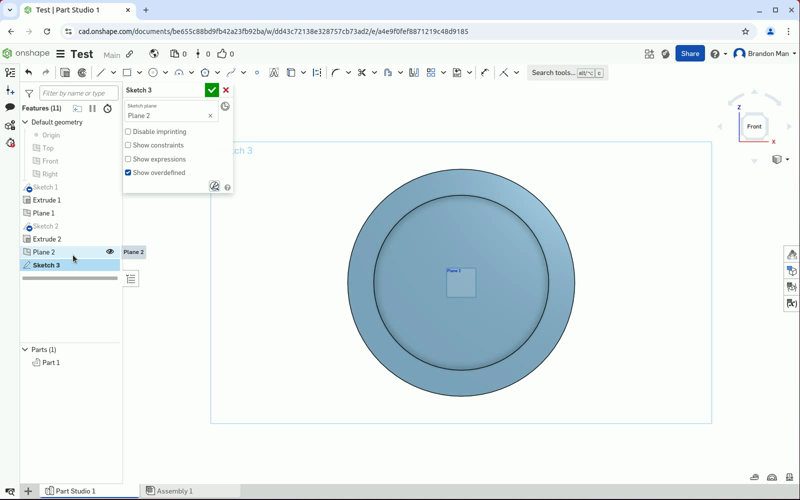
mouse_move(73, 352)
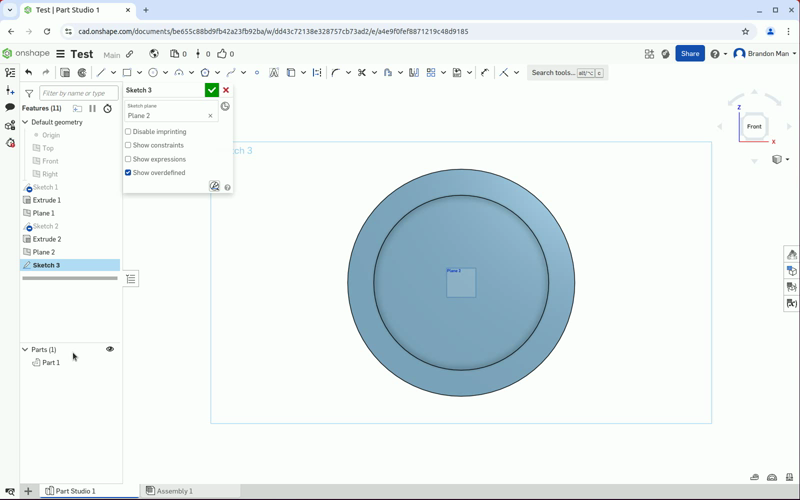
key(y)
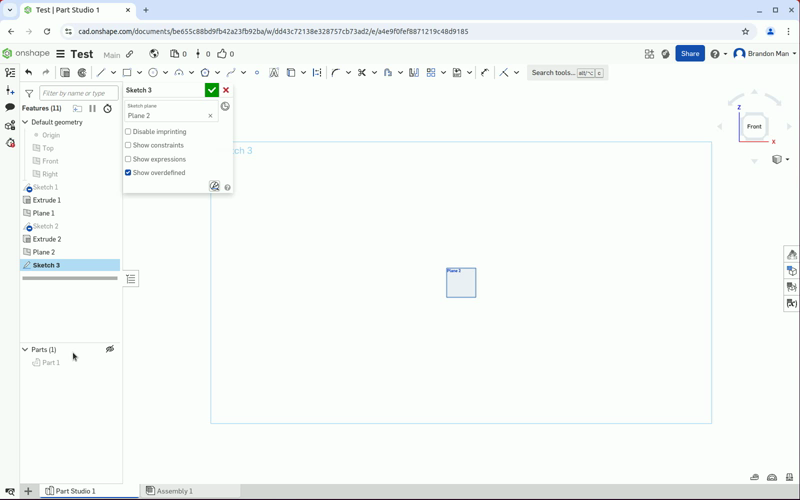
key(c)
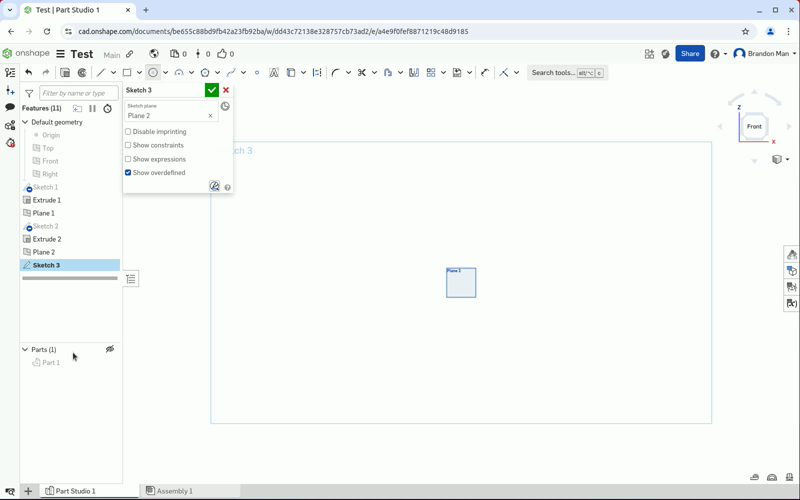
key_down(shift)
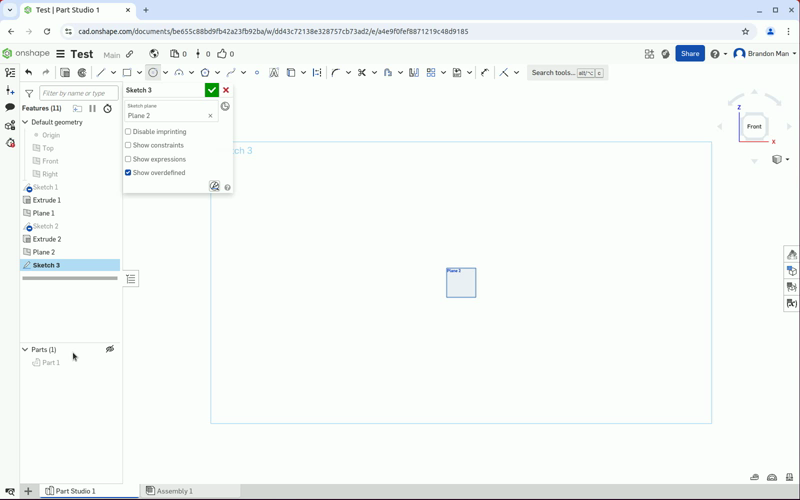
mouse_move(461, 282)
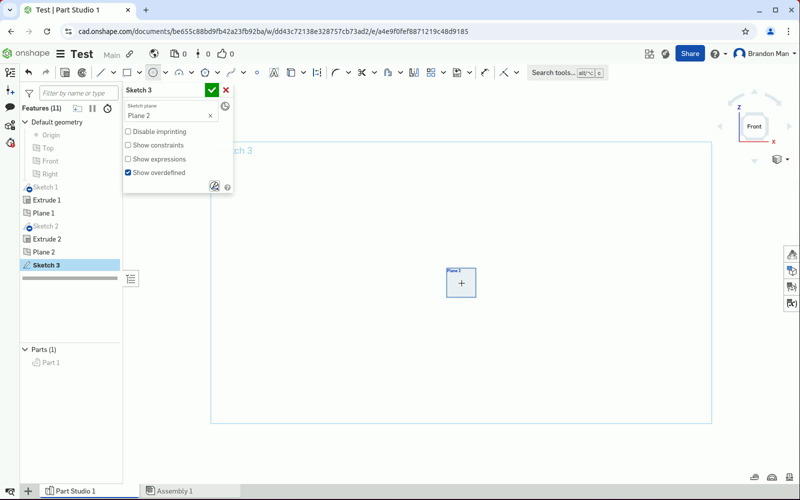
click(461, 282)
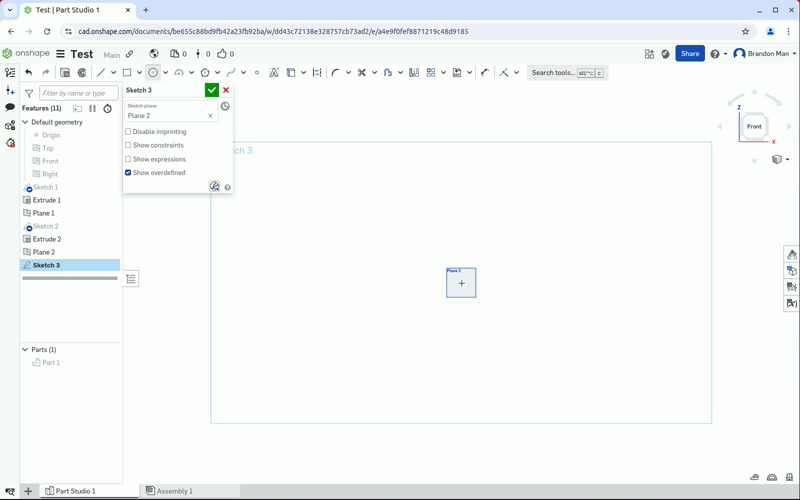
key_up(shift)
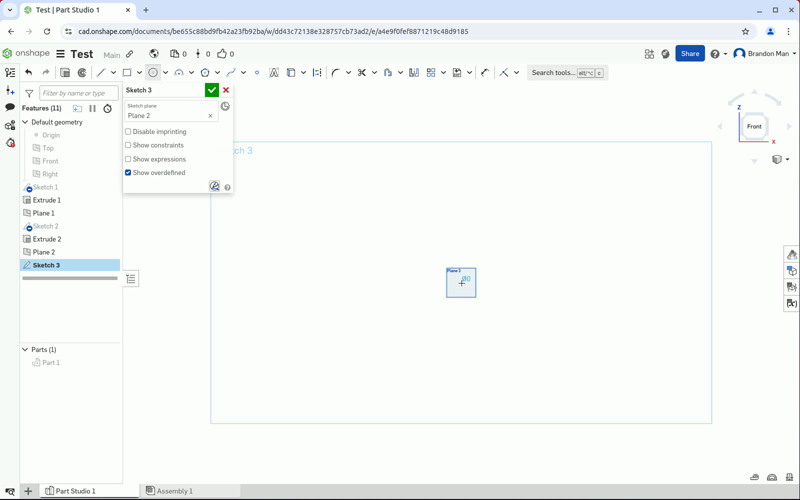
mouse_move(493, 282)
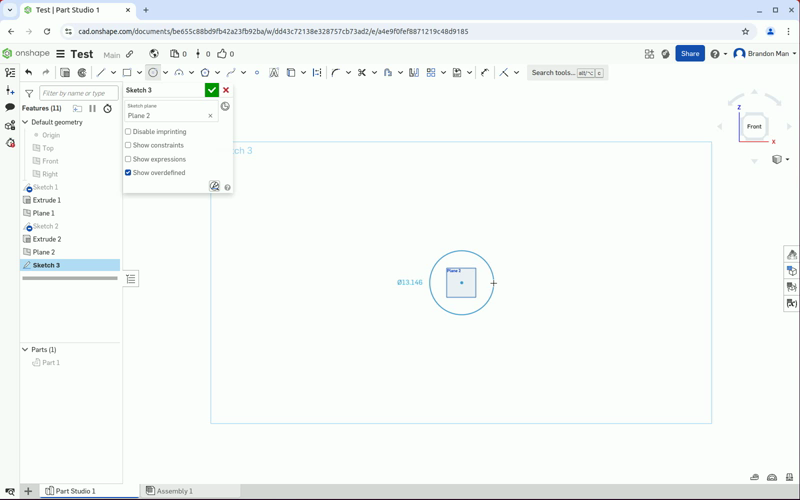
click(493, 282)
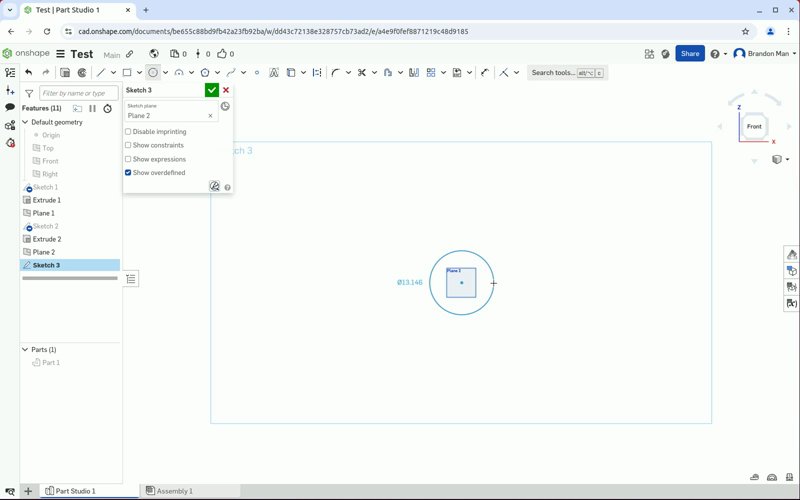
key(esc)
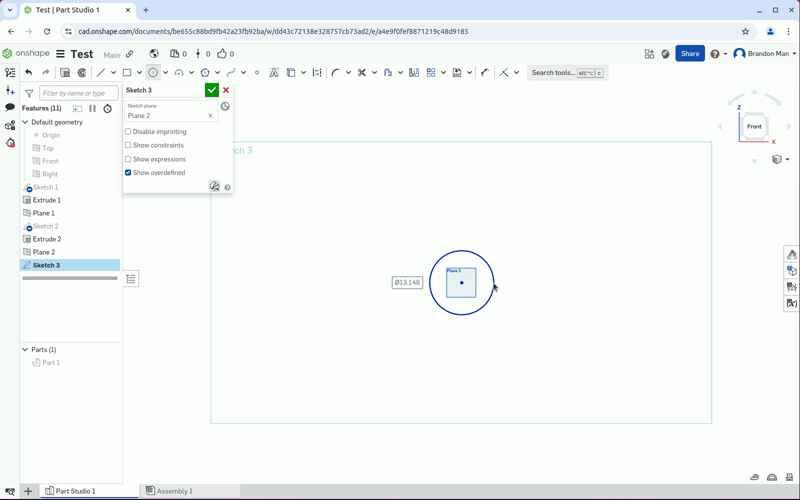
mouse_move(453, 255)
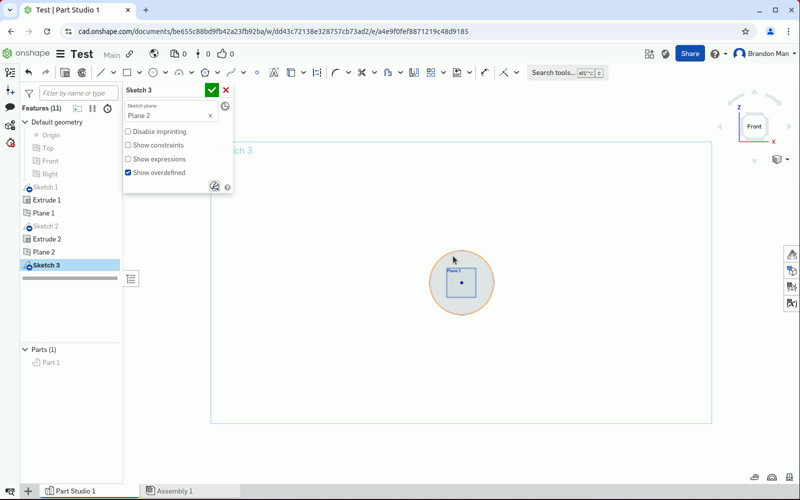
click(453, 255)
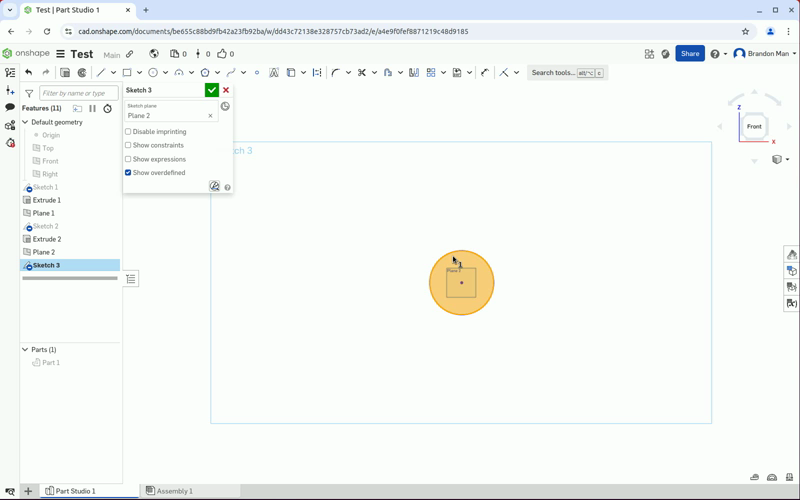
mouse_move(73, 352)
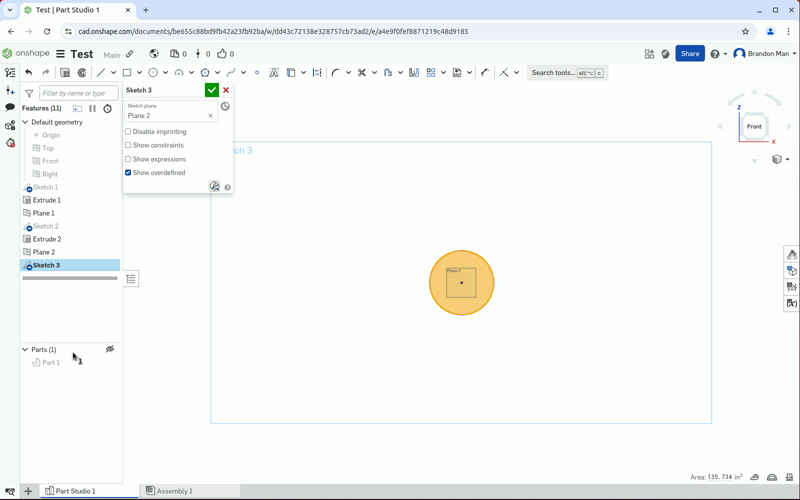
key(shift+y)
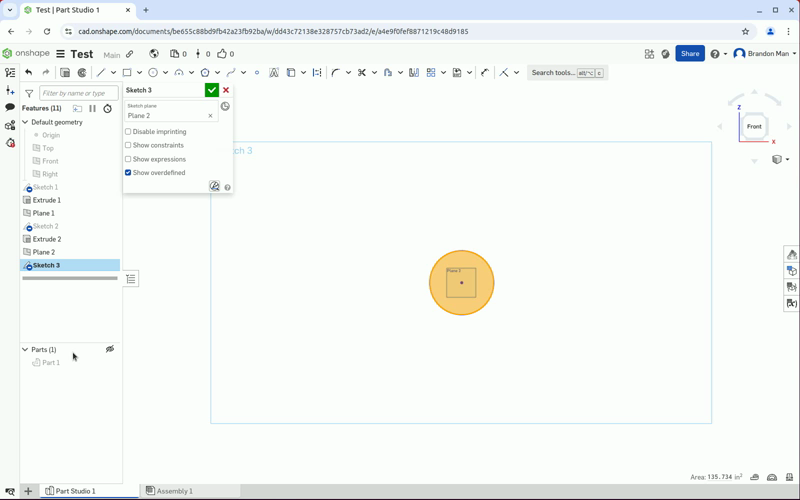
key(shift+e)
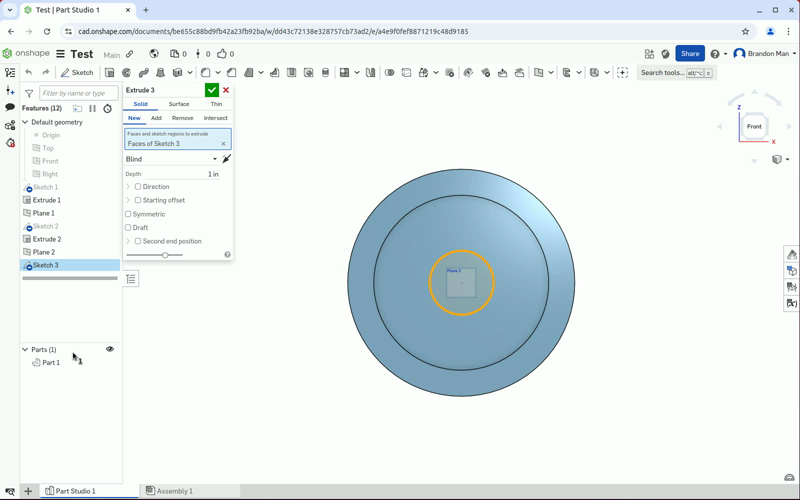
mouse_move(143, 106)
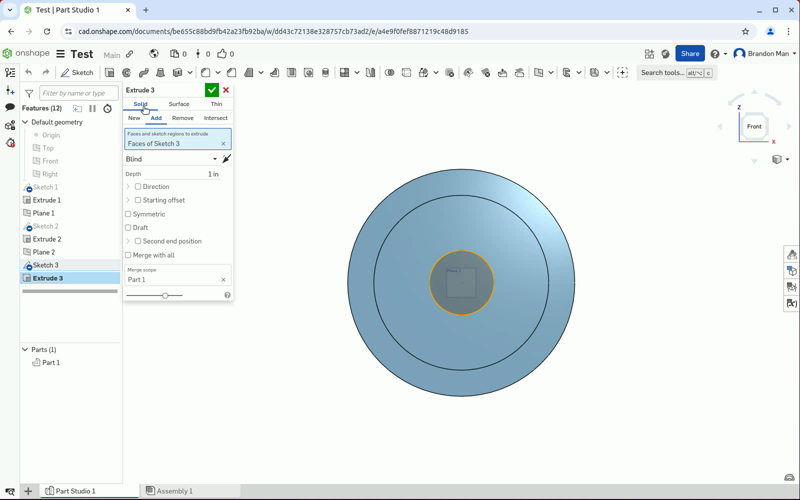
click(143, 106)
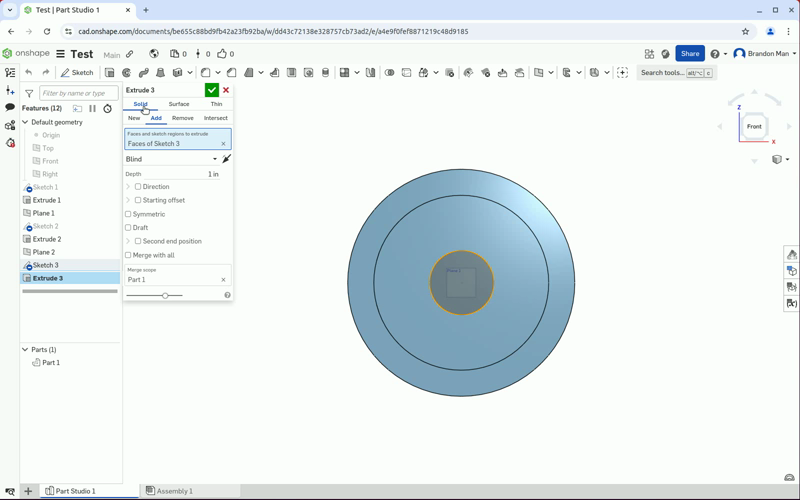
mouse_move(137, 120)
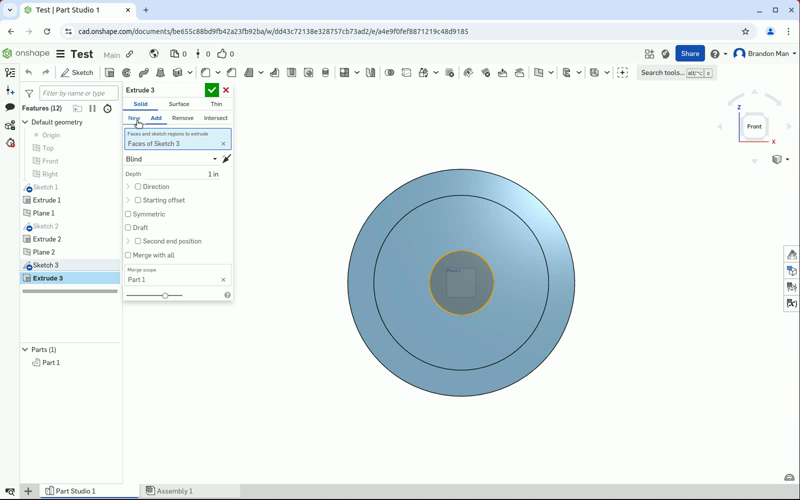
click(137, 120)
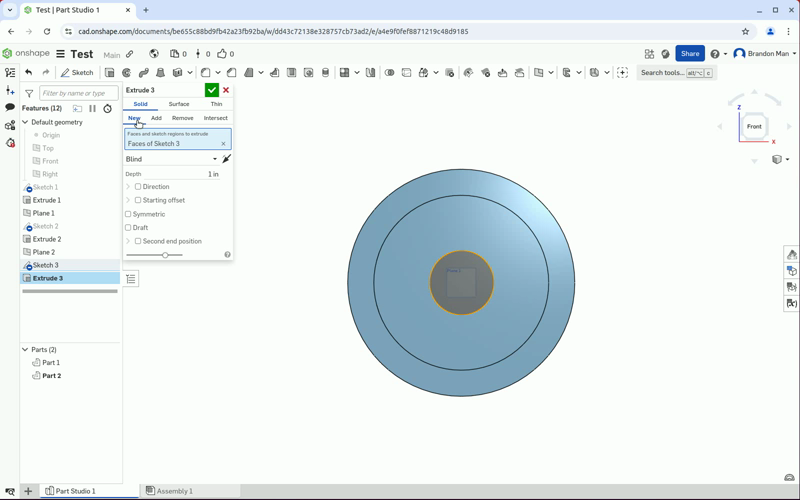
key(tab, 4)
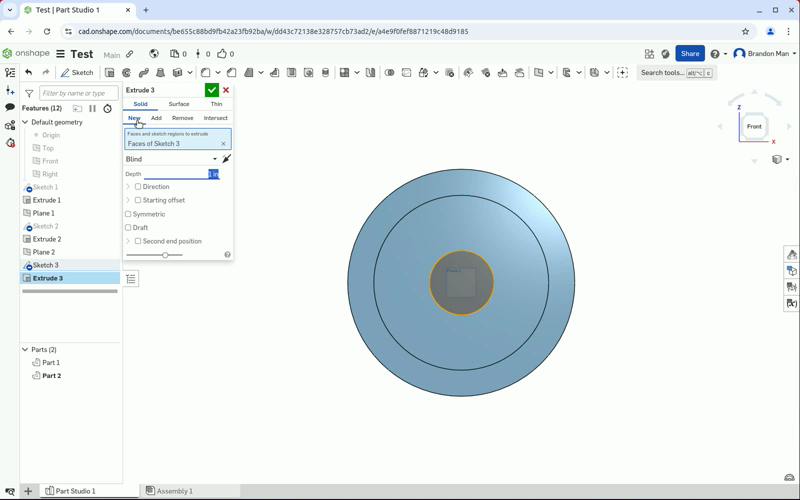
text(6.258)
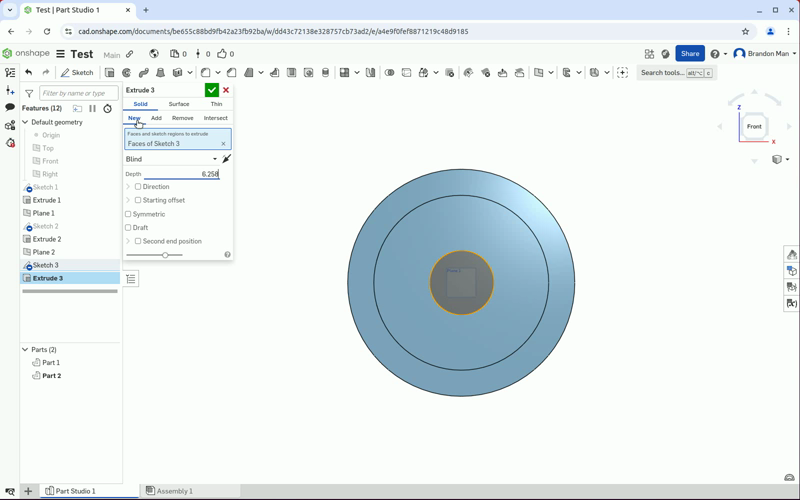
key(enter)
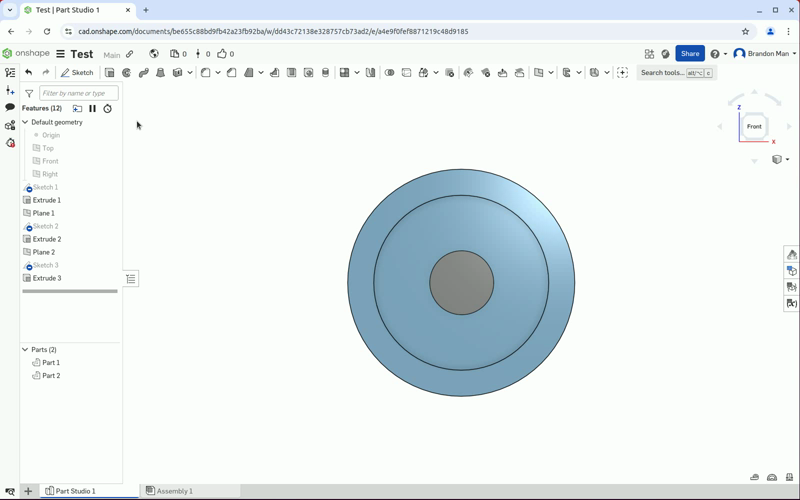
key(shift+h)
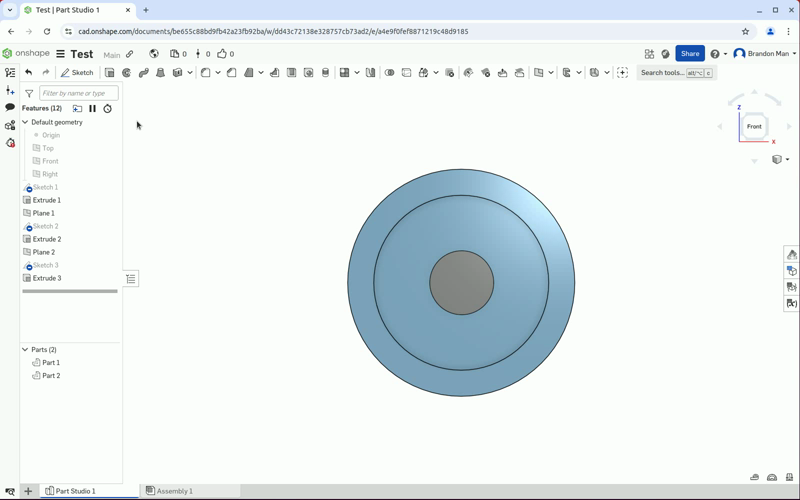
key(shift+h)
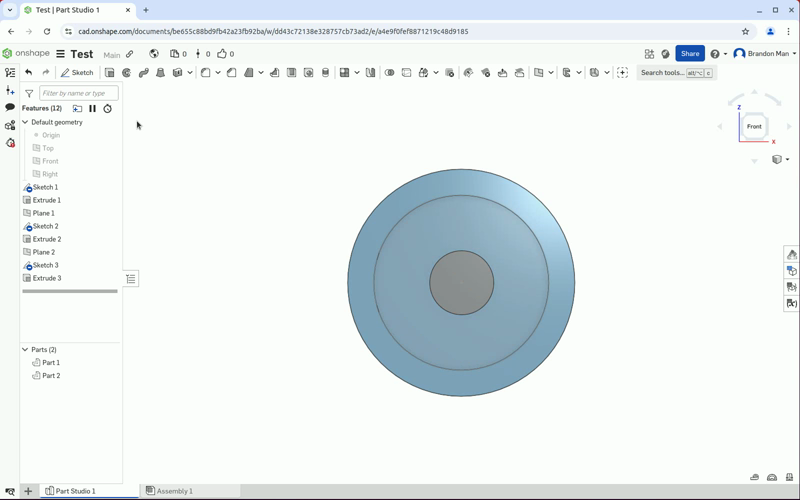
key(shift+7)
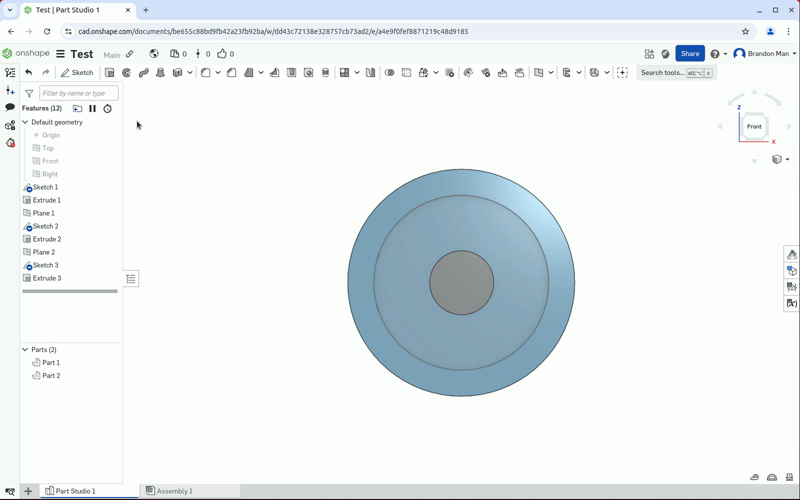
key(left, 2)
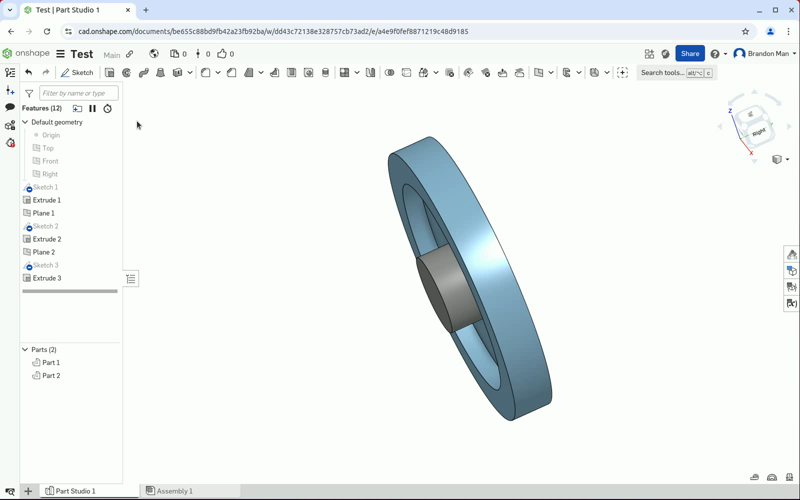
key(down, 2)
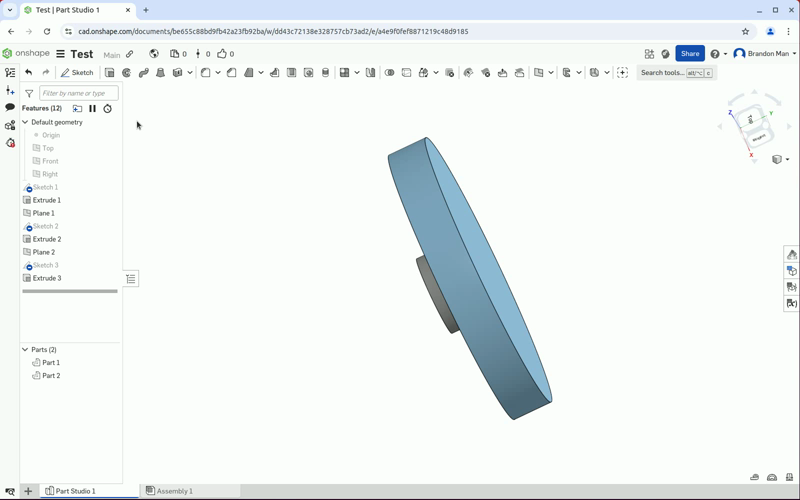
key(up, 2)
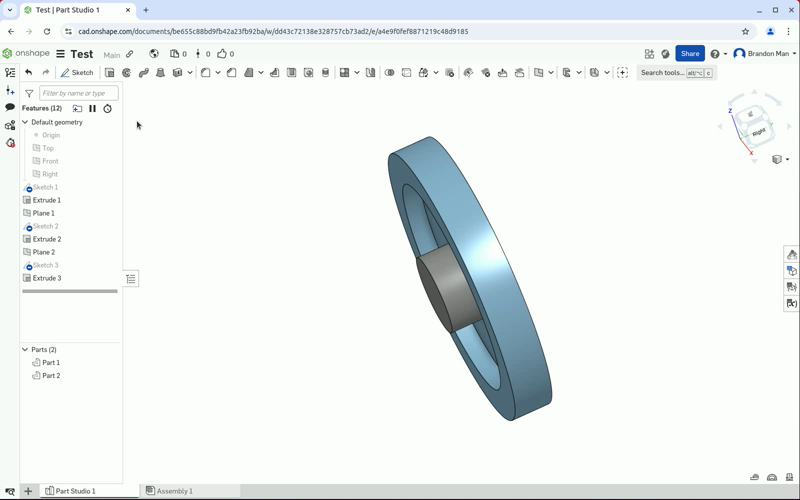
key(right, 2)
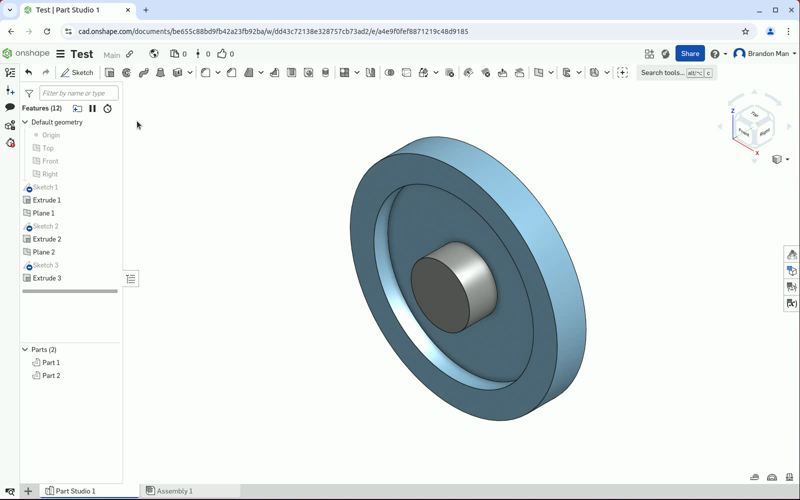
mouse_move(73, 189)
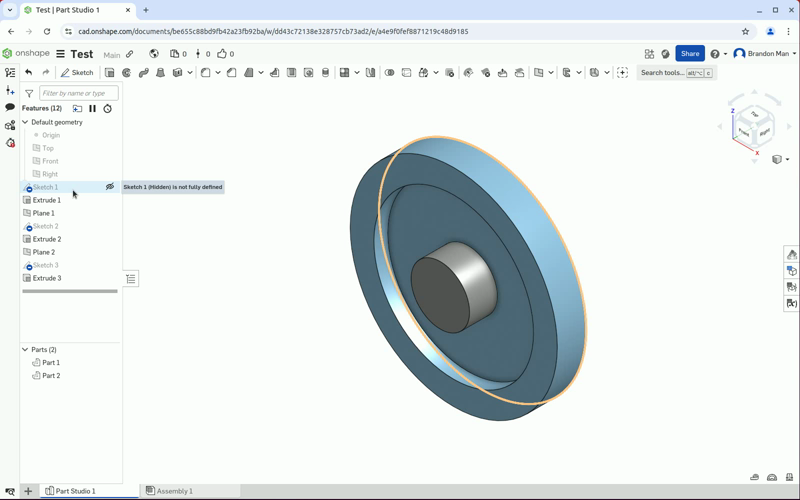
click(73, 189)